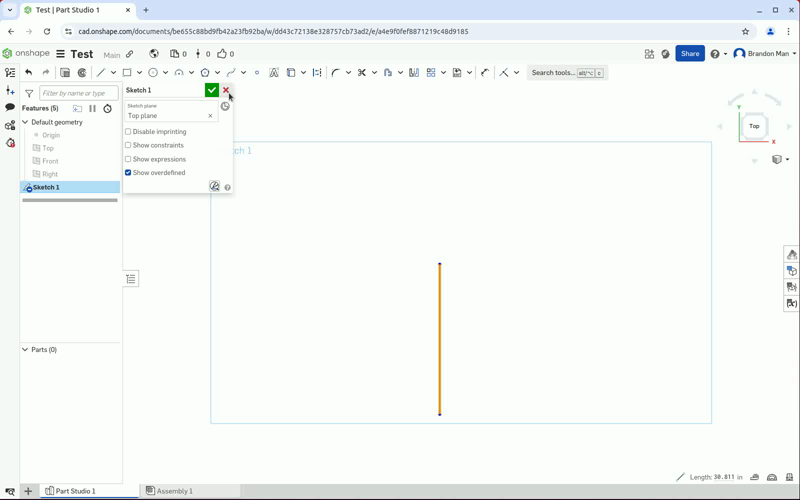
key(shift+h)
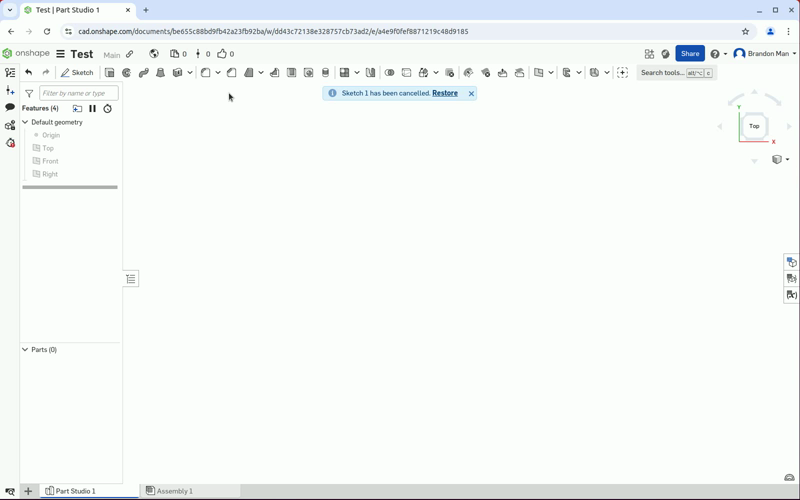
mouse_move(73, 352)
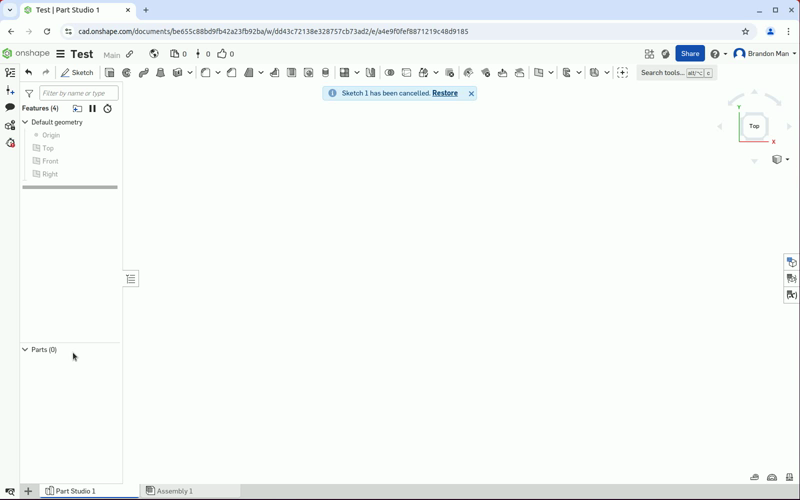
key(y)
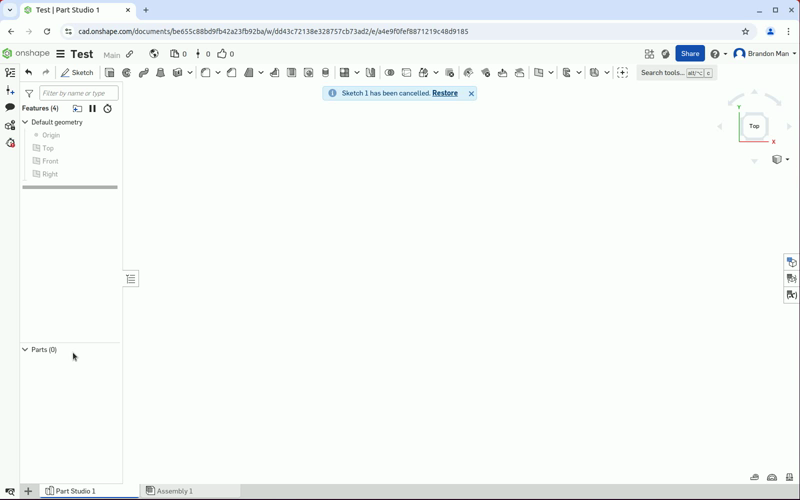
key(shift+p)
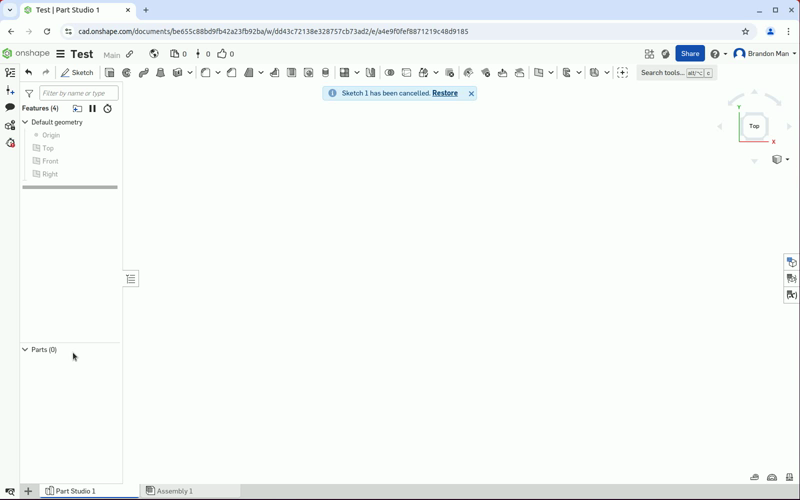
key(space)
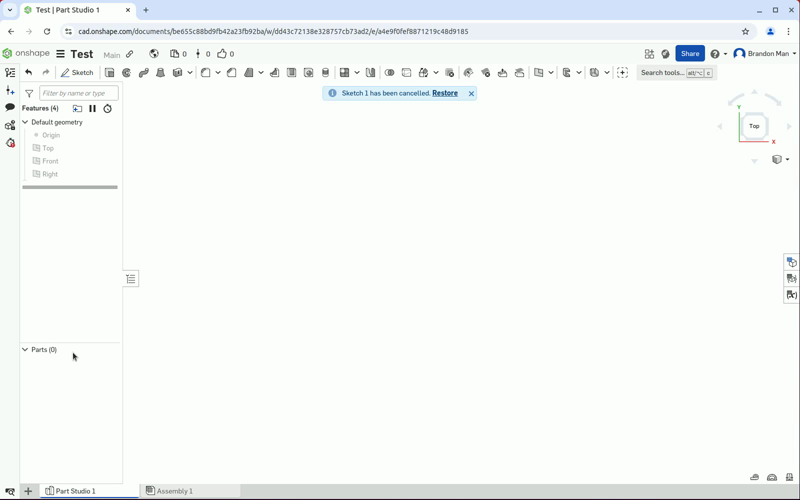
key_down(shift)
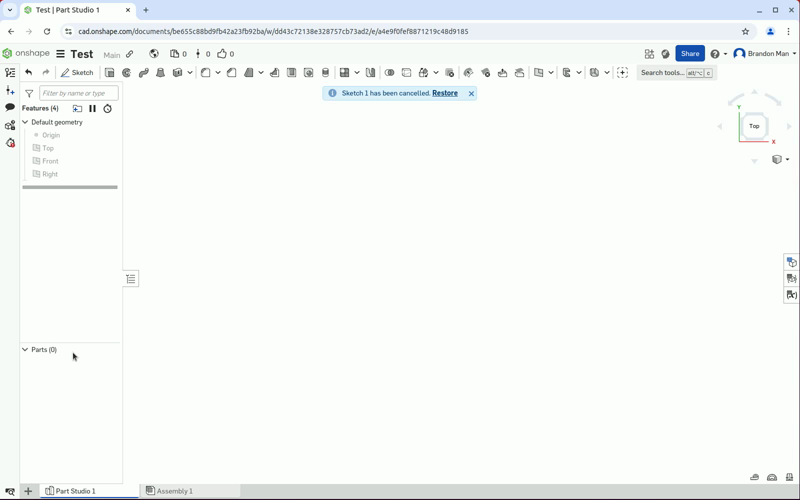
key(up)
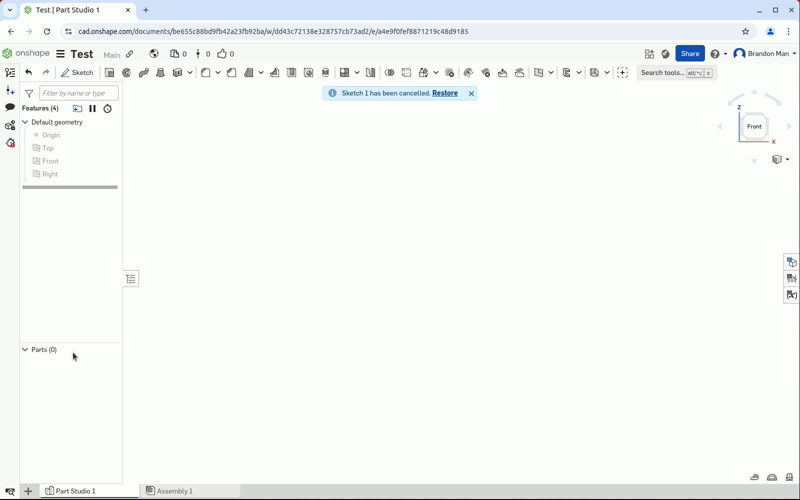
key_up(shift)
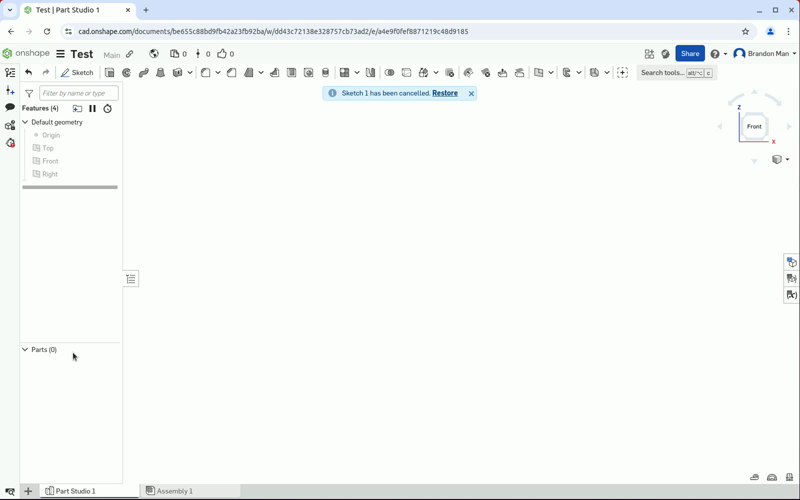
mouse_move(73, 352)
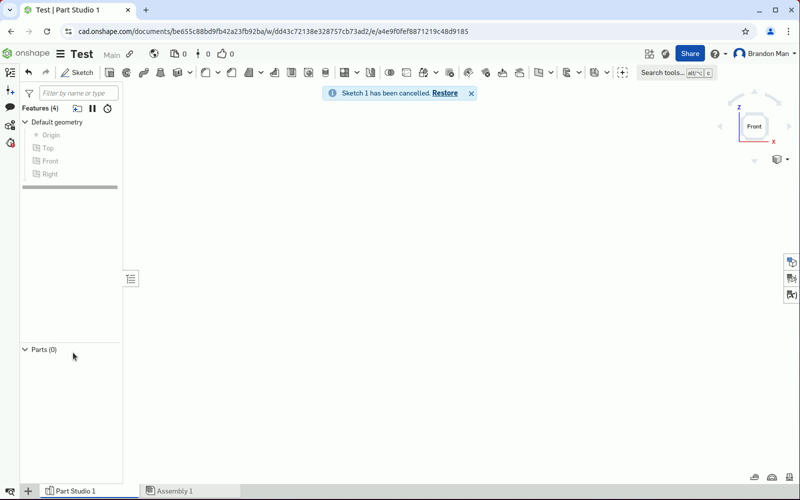
key(shift+y)
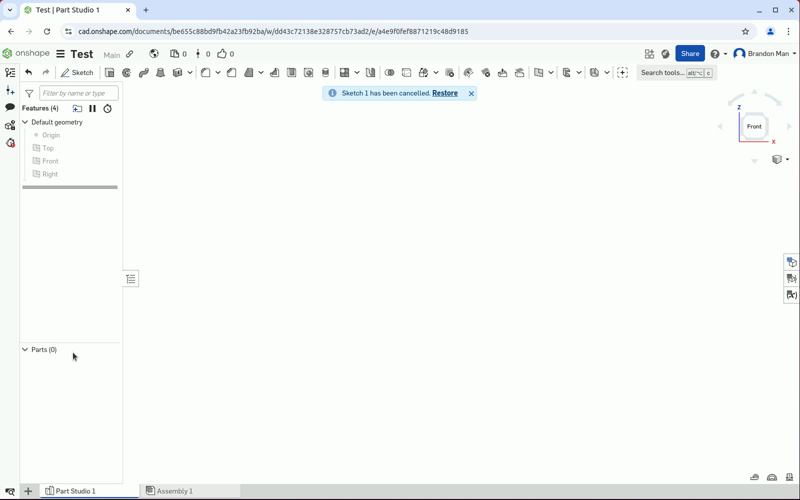
key(shift+s)
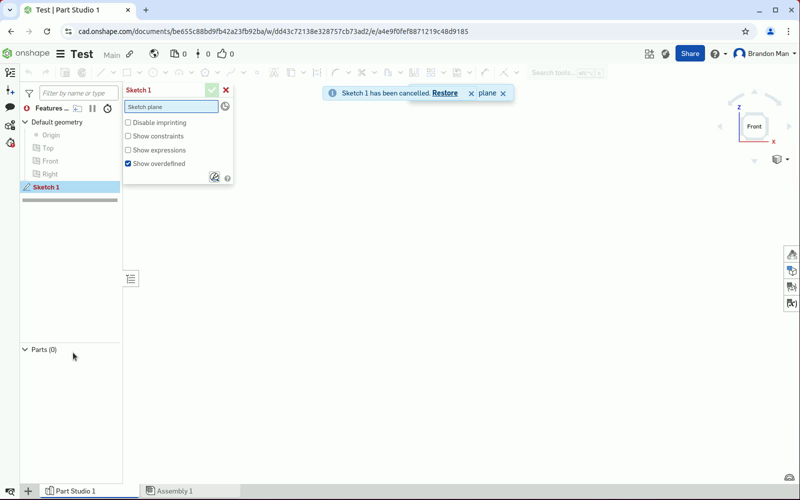
mouse_move(73, 163)
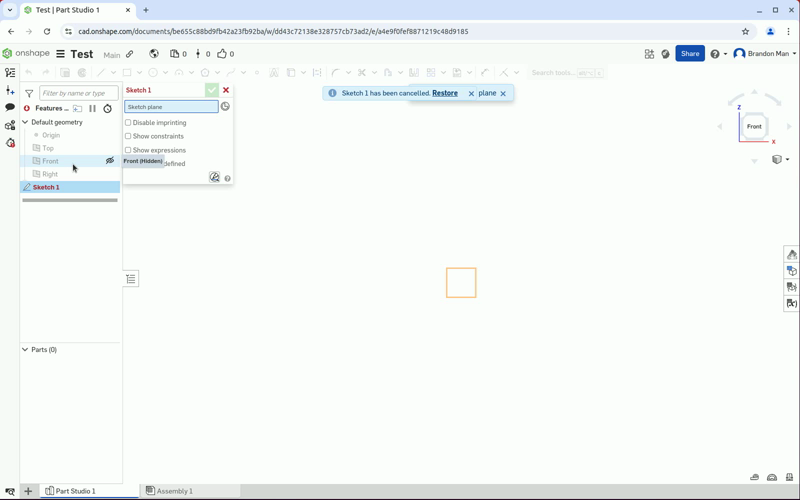
click(73, 163)
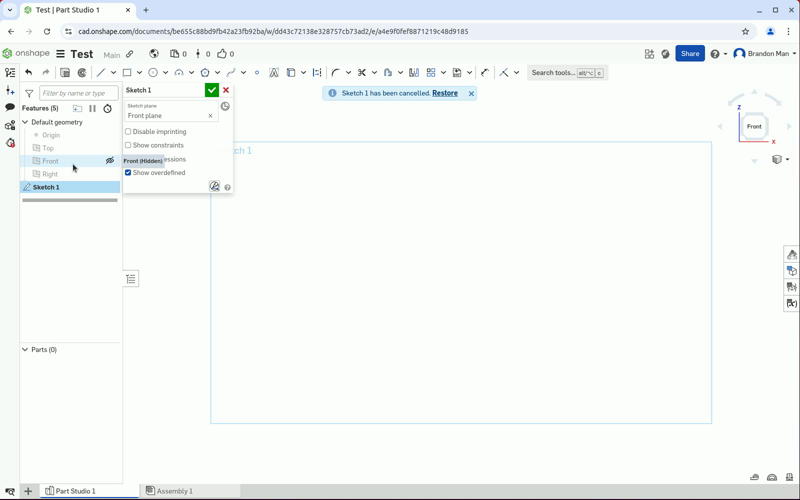
mouse_move(73, 352)
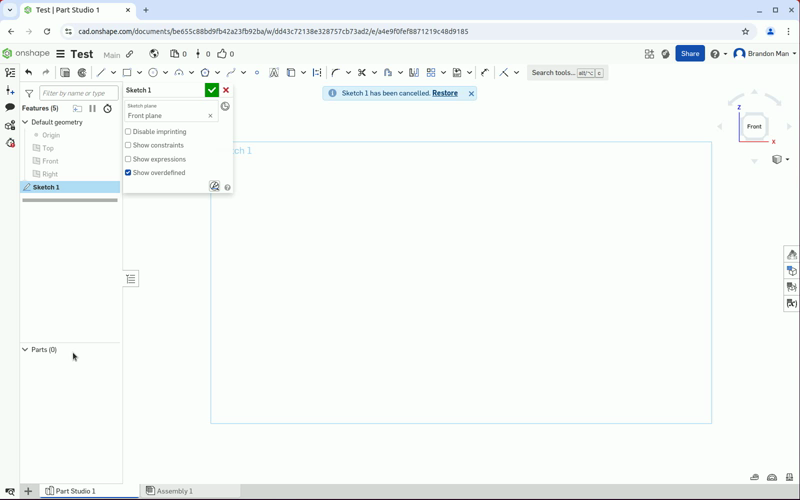
key(y)
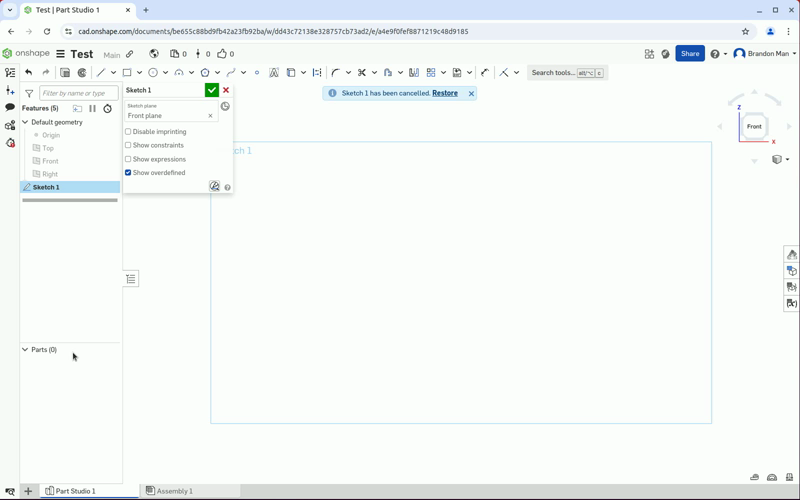
key(c)
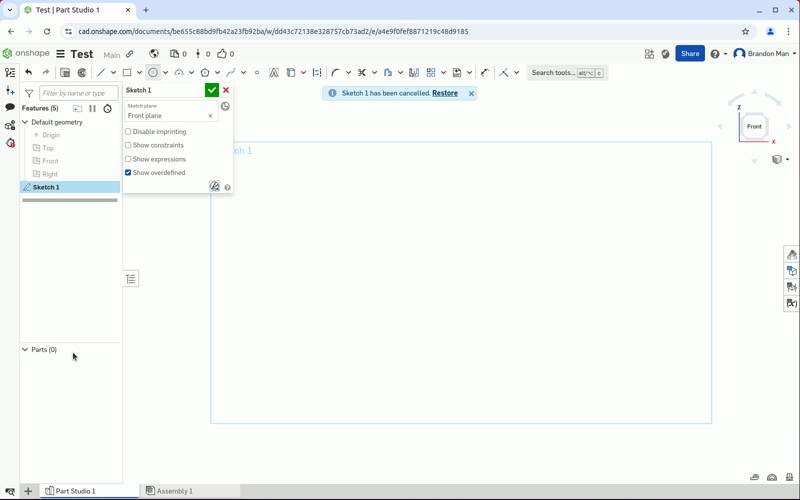
key_down(shift)
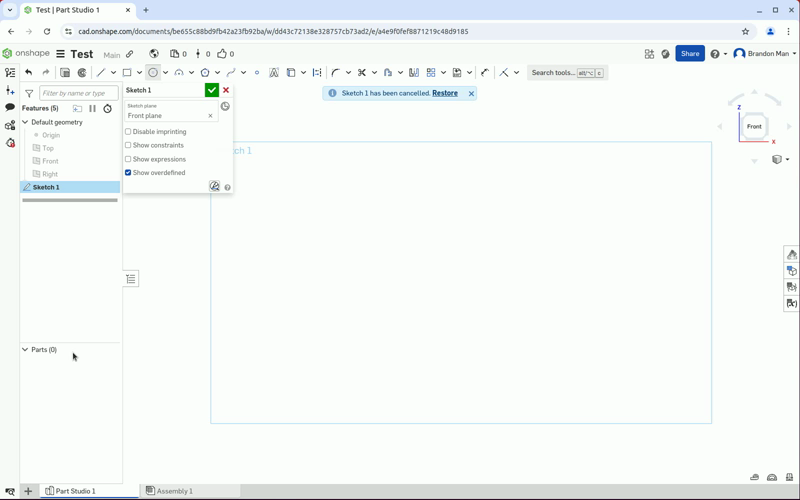
mouse_move(461, 282)
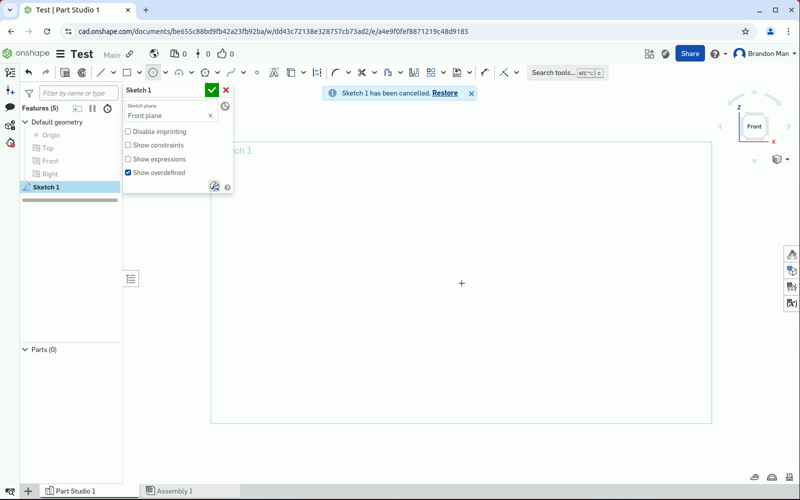
click(461, 282)
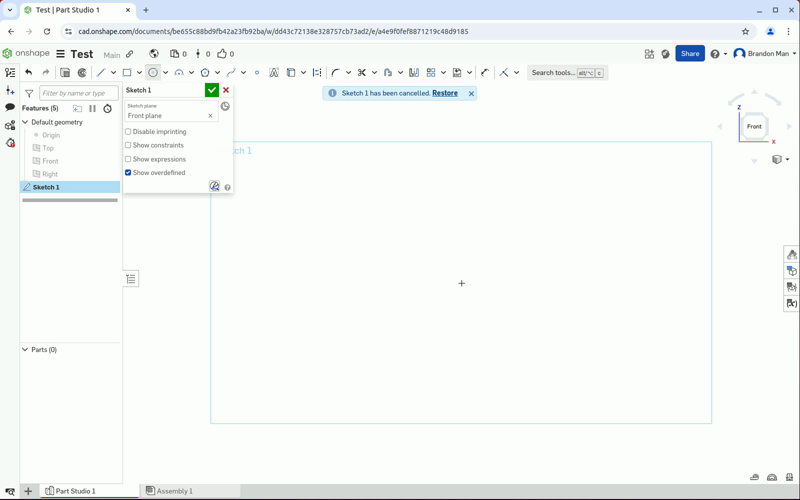
key_up(shift)
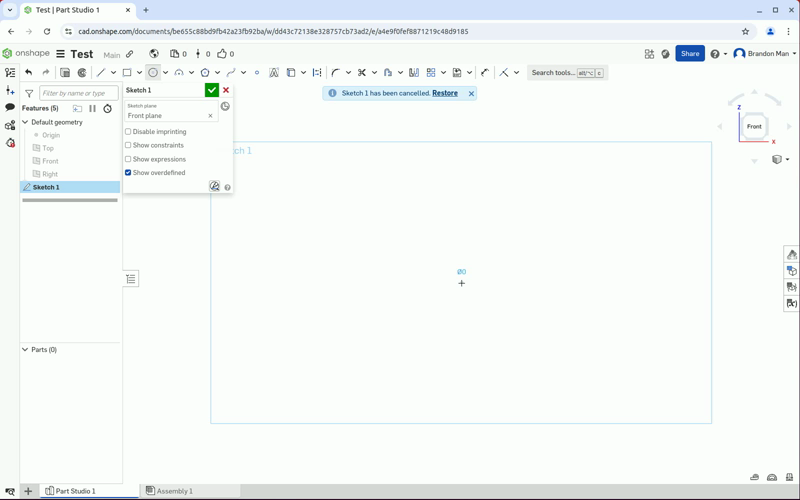
mouse_move(495, 282)
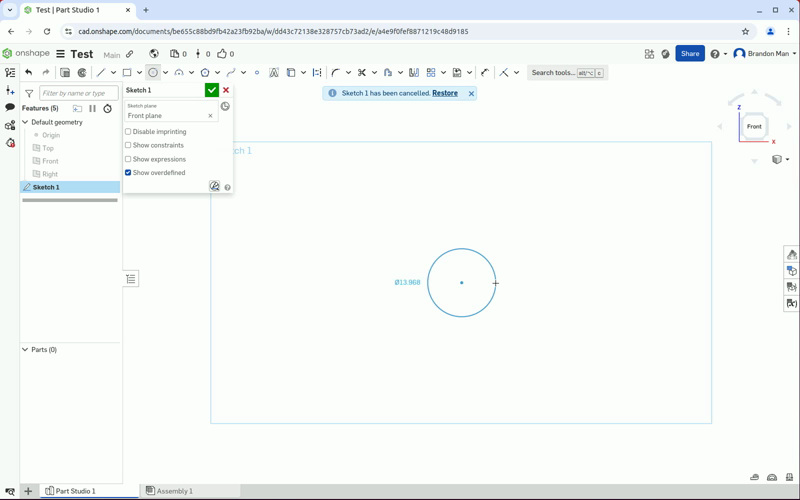
click(495, 282)
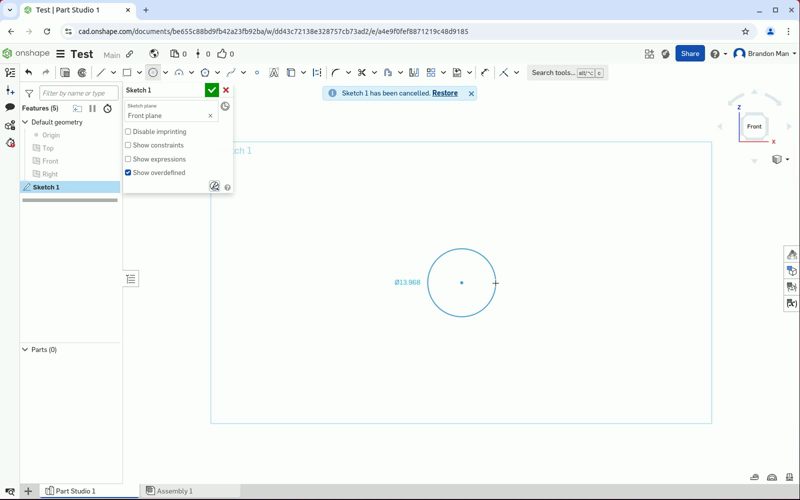
key(esc)
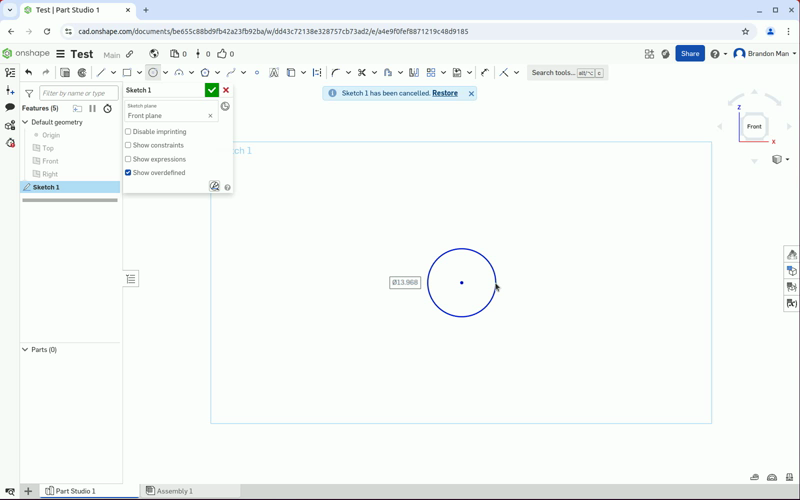
key(a)
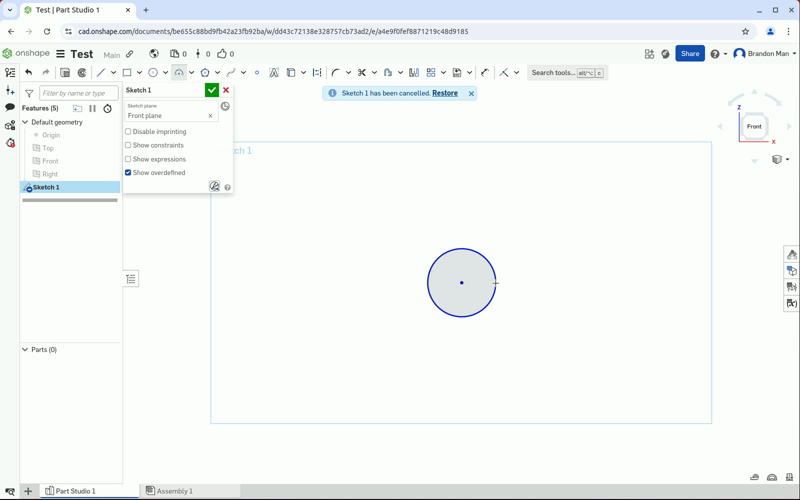
key_down(shift)
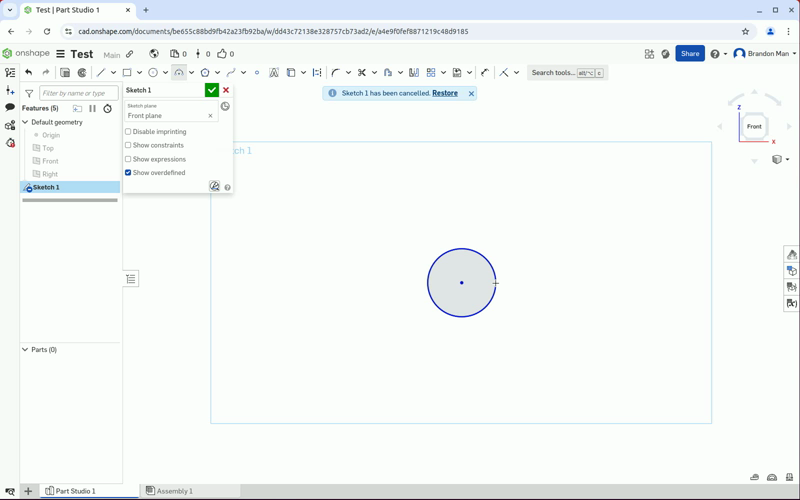
mouse_move(448, 270)
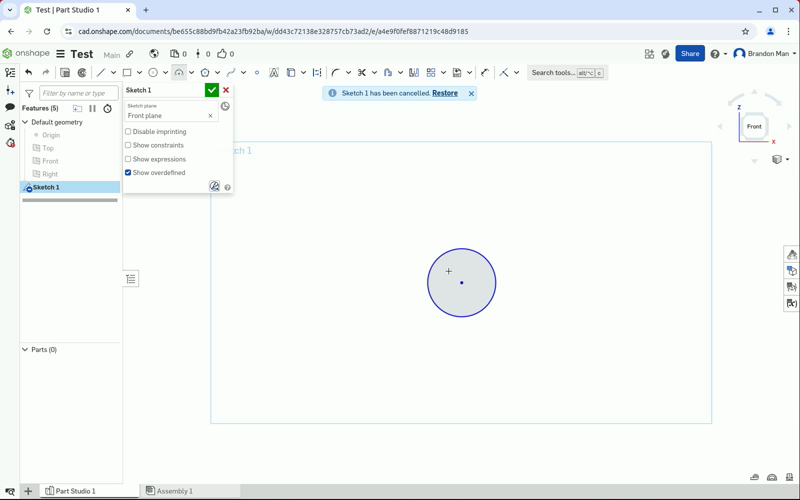
click(448, 270)
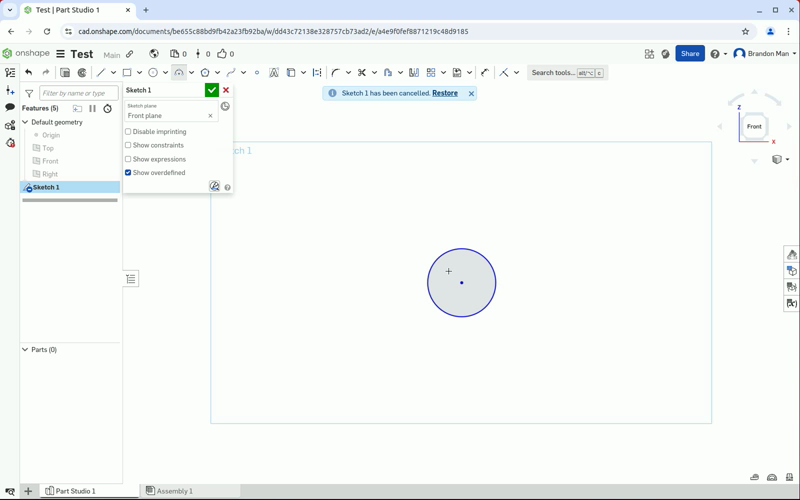
key_up(shift)
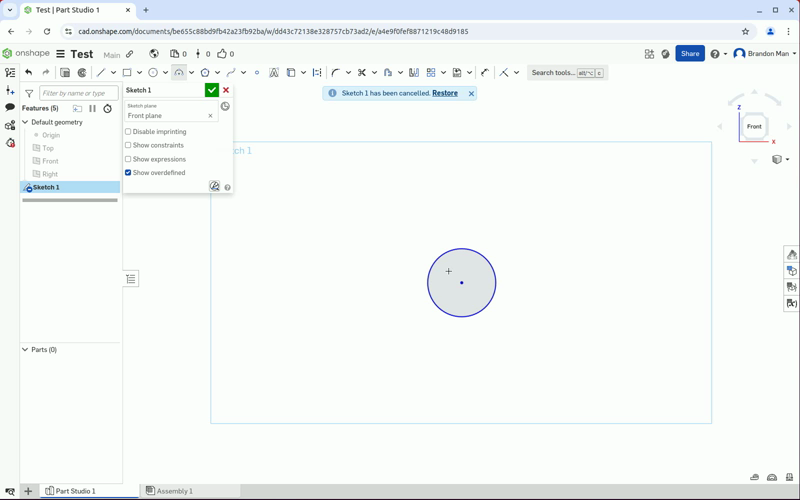
key_down(shift)
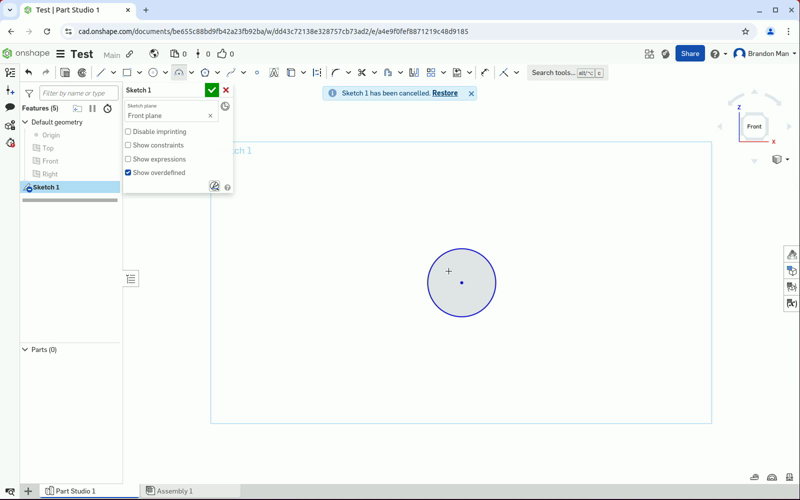
mouse_move(474, 270)
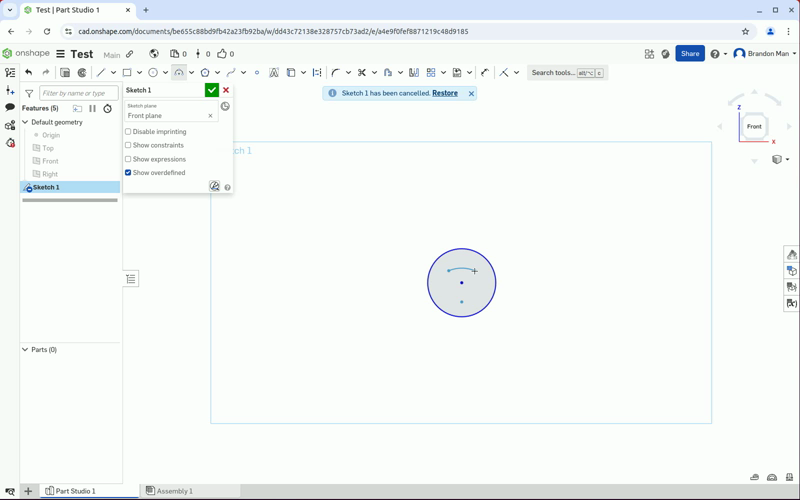
click(474, 270)
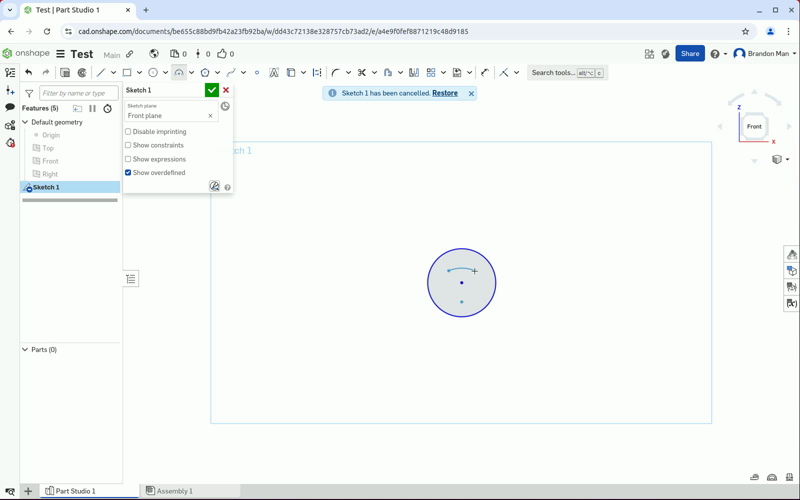
mouse_move(461, 300)
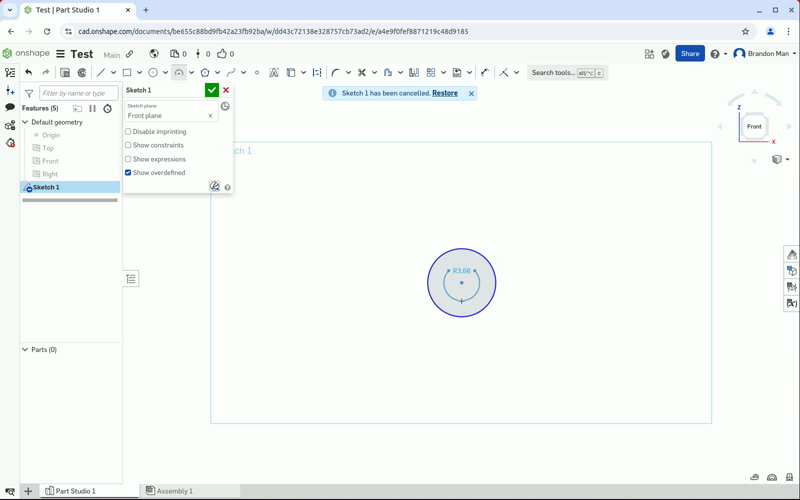
click(461, 300)
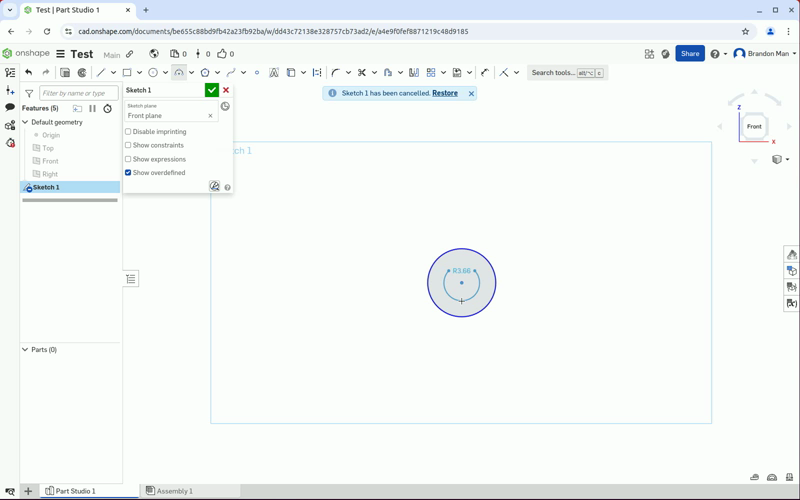
key_up(shift)
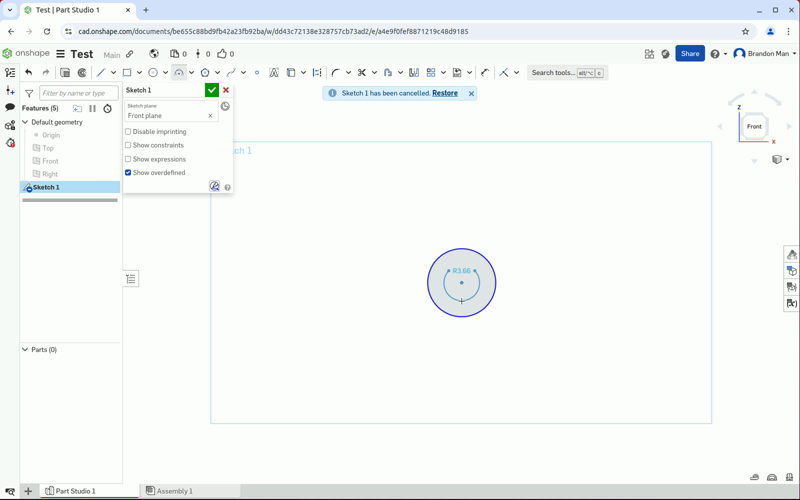
key(esc)
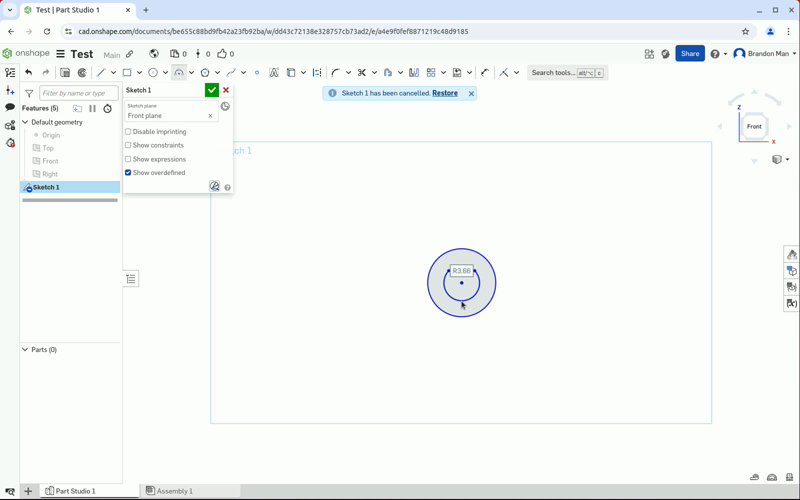
key(l)
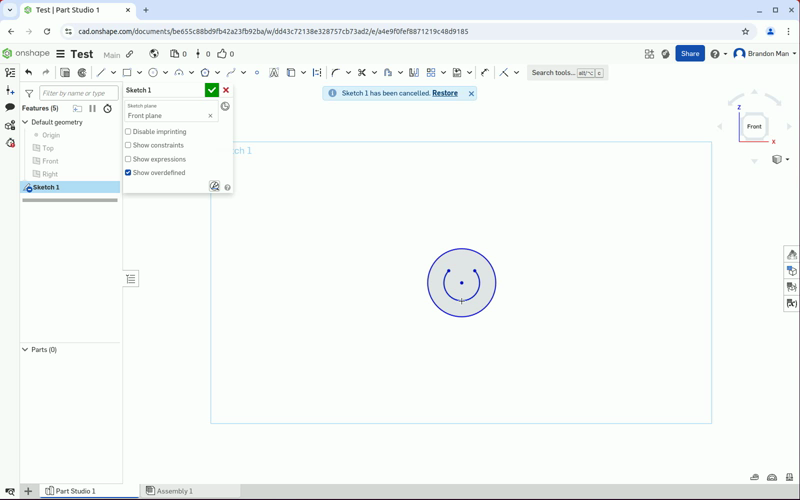
mouse_move(474, 270)
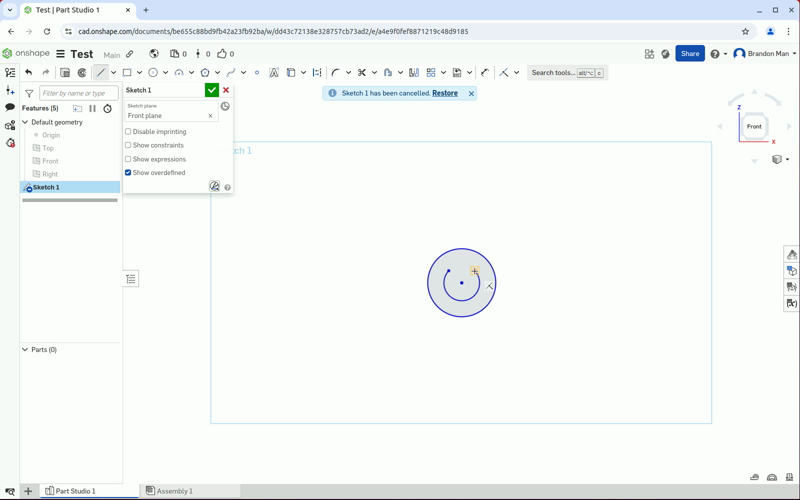
click(474, 270)
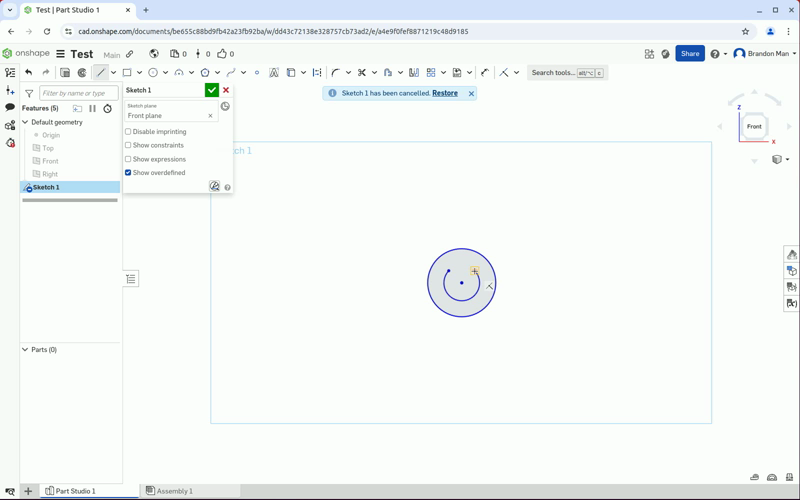
mouse_move(504, 270)
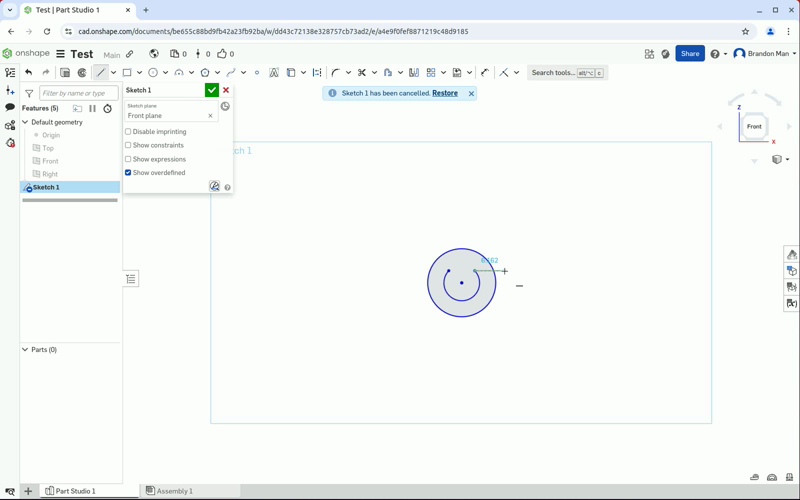
key_down(shift)
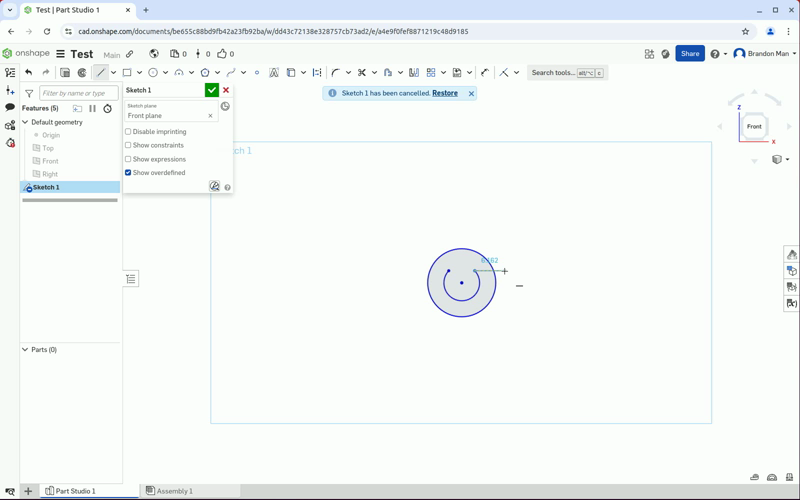
mouse_move(448, 270)
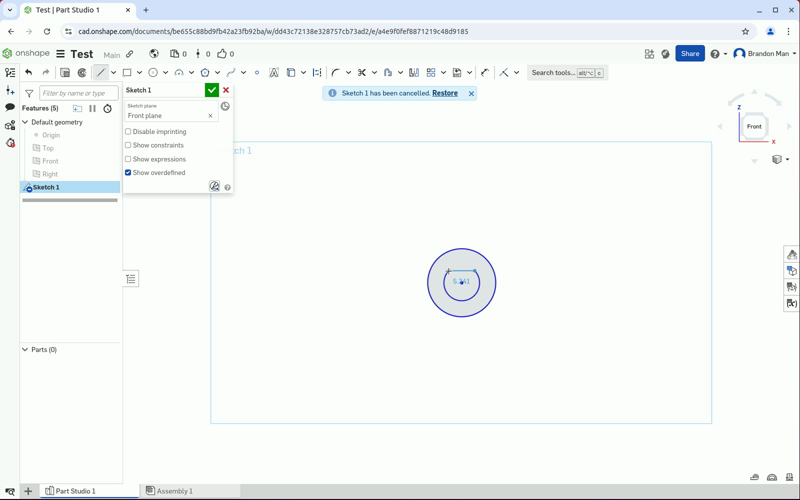
key_up(shift)
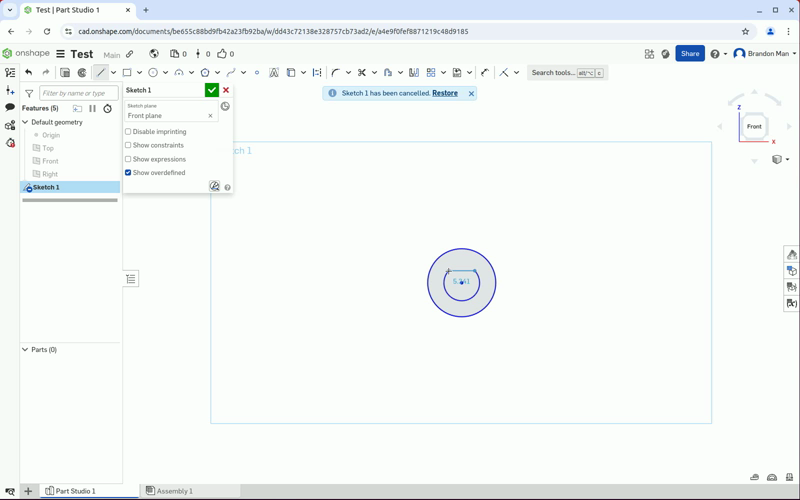
click(448, 270)
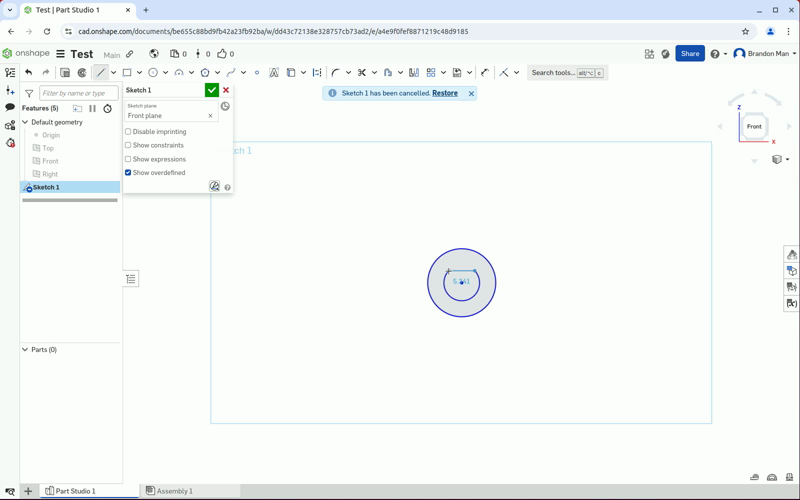
key(esc)
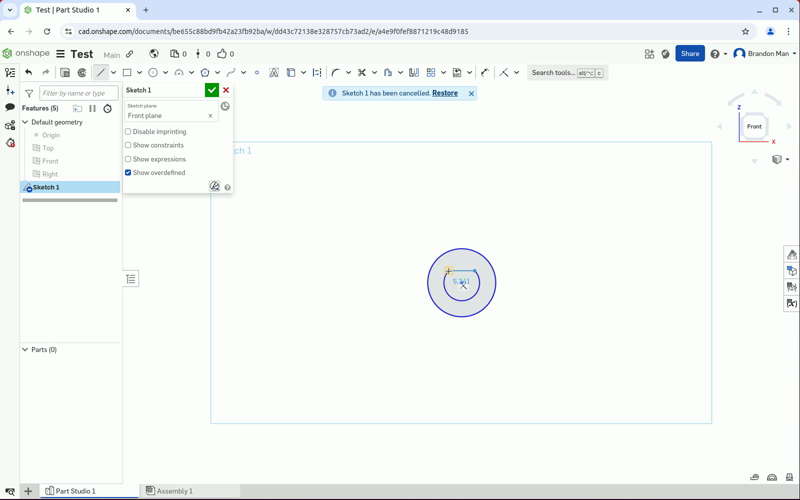
mouse_move(465, 307)
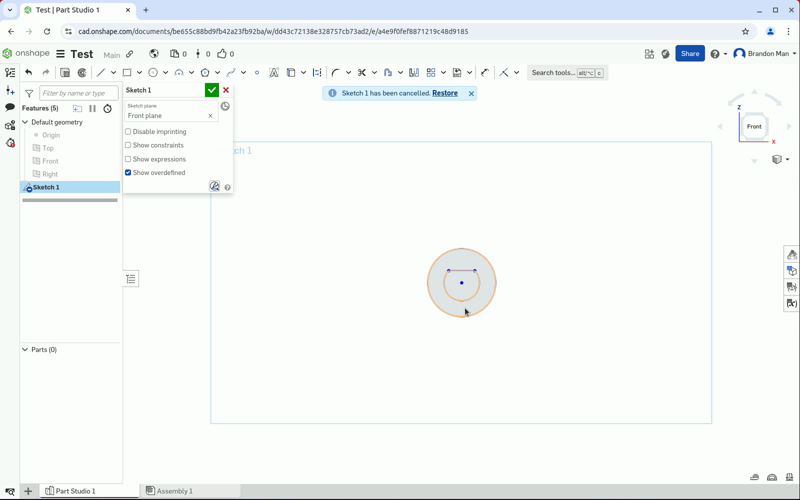
click(465, 307)
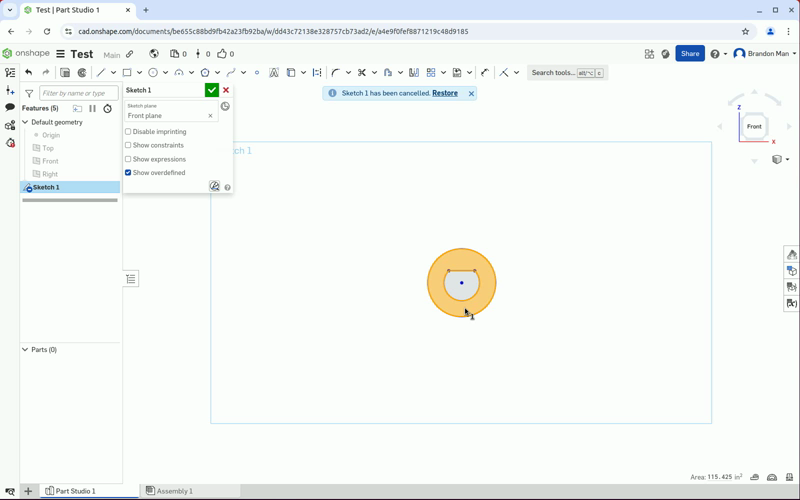
mouse_move(73, 352)
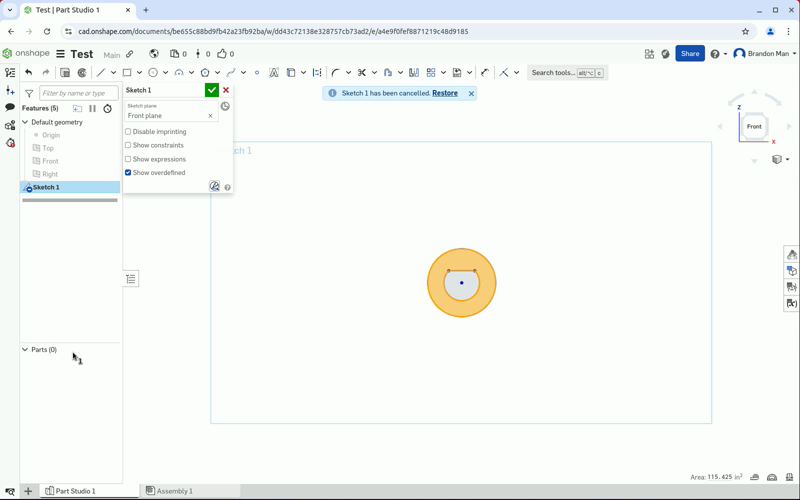
key(shift+y)
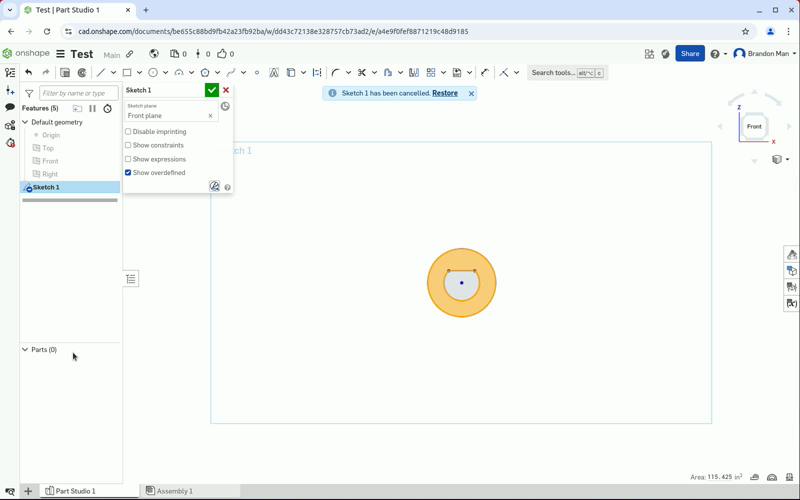
key(shift+e)
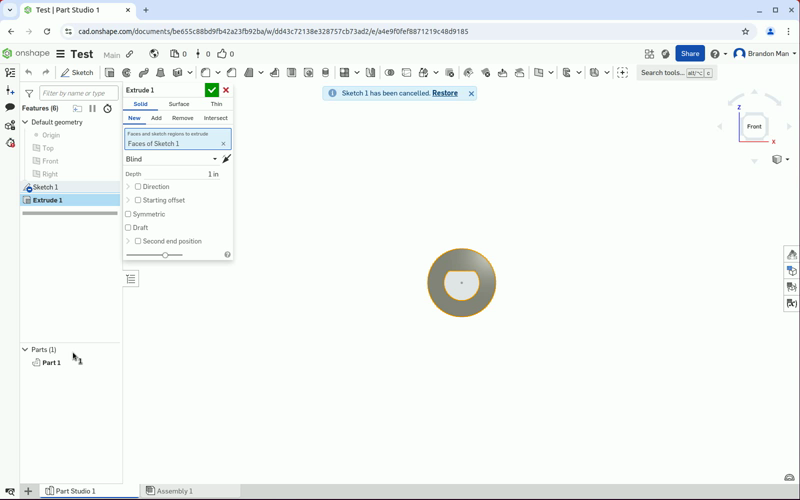
mouse_move(143, 106)
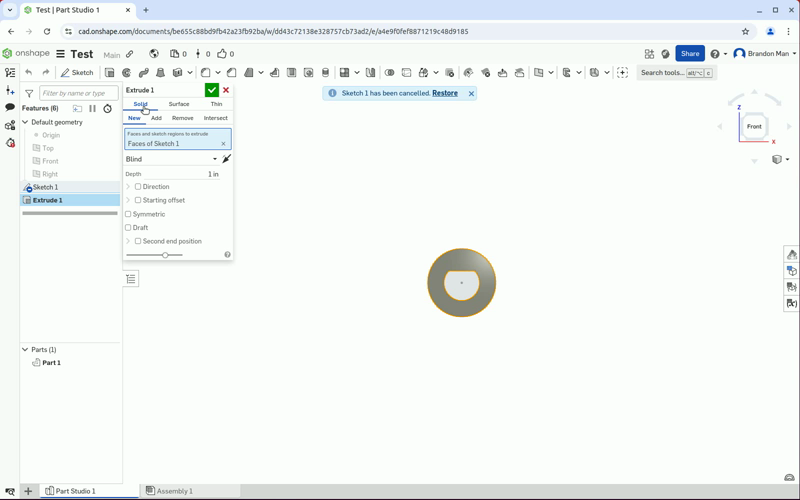
click(143, 106)
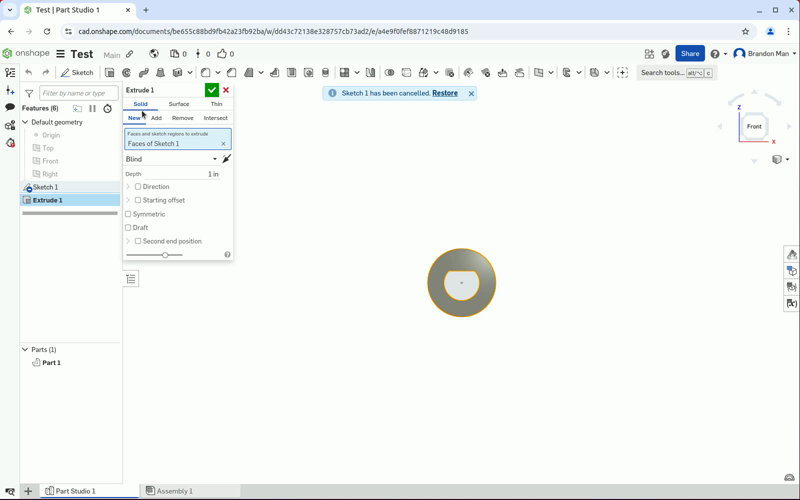
mouse_move(137, 120)
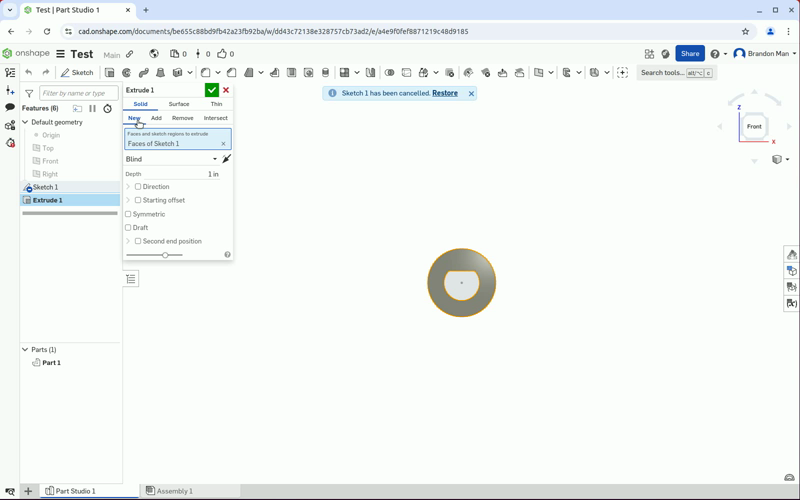
click(137, 120)
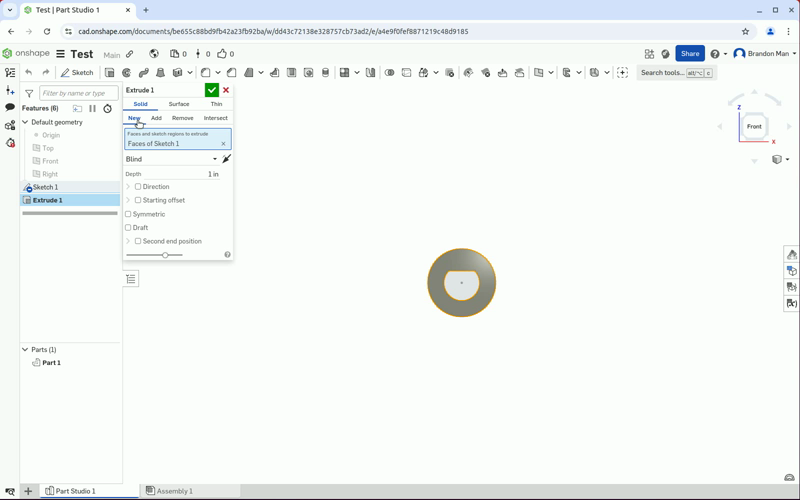
key(tab, 4)
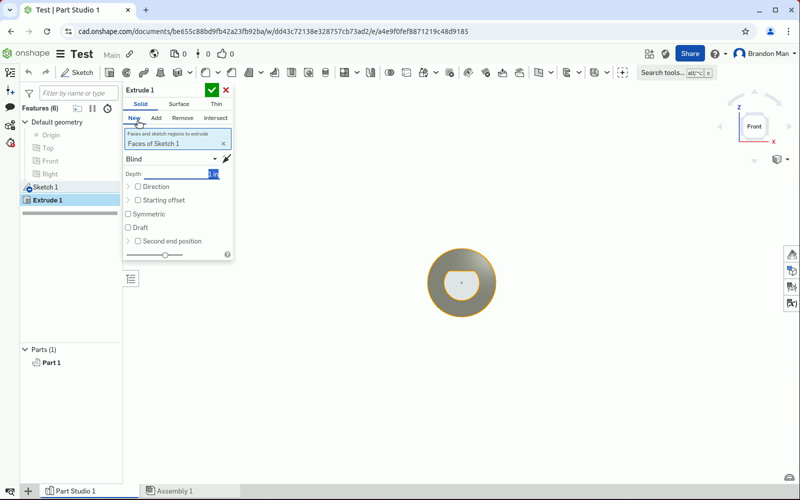
text(23.108)
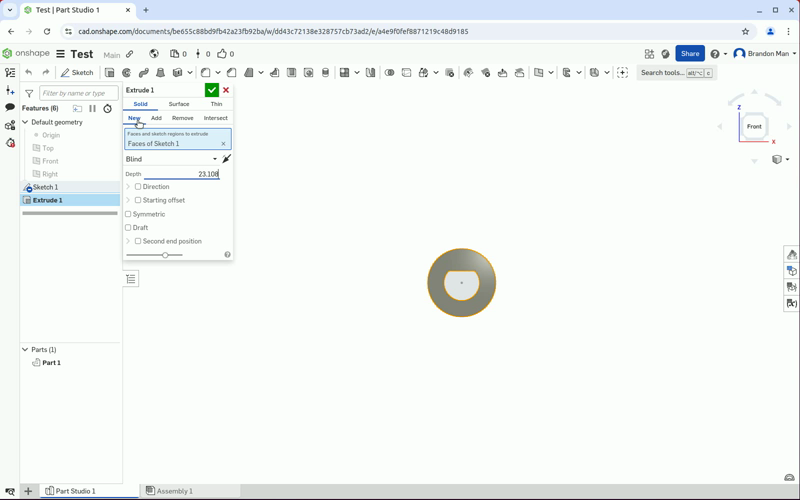
key(enter)
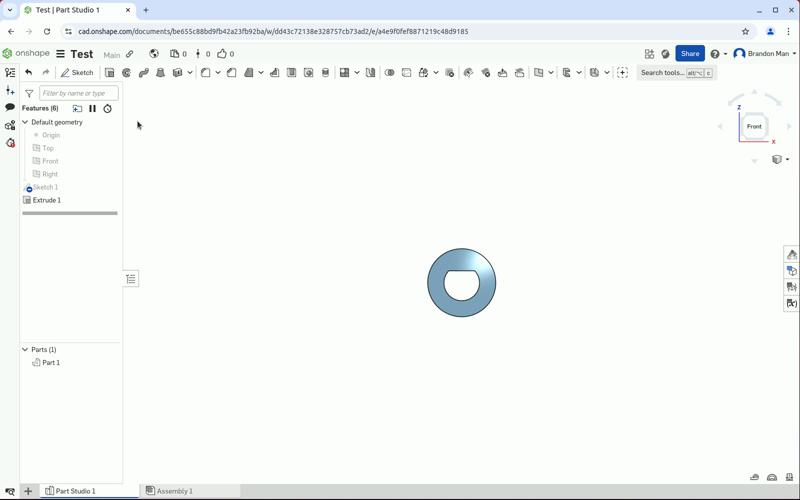
key(shift+h)
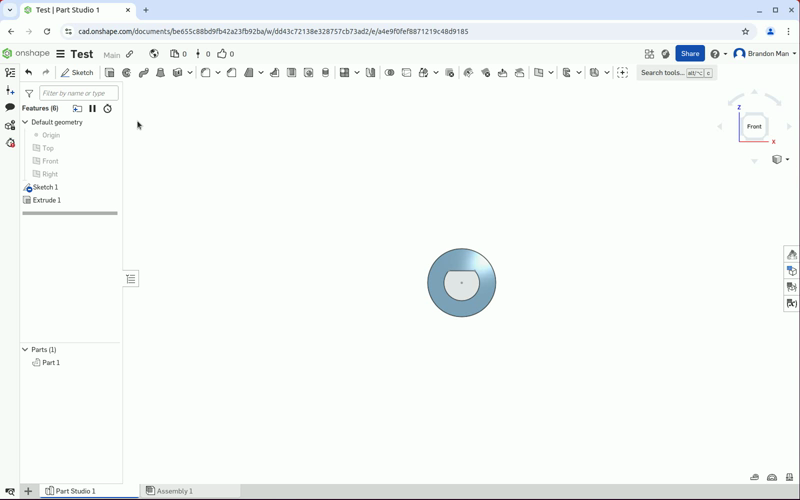
key(shift+h)
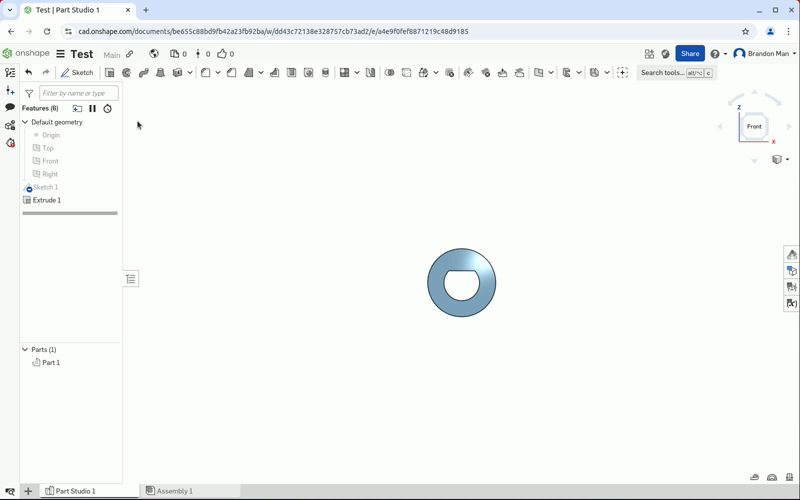
mouse_move(73, 189)
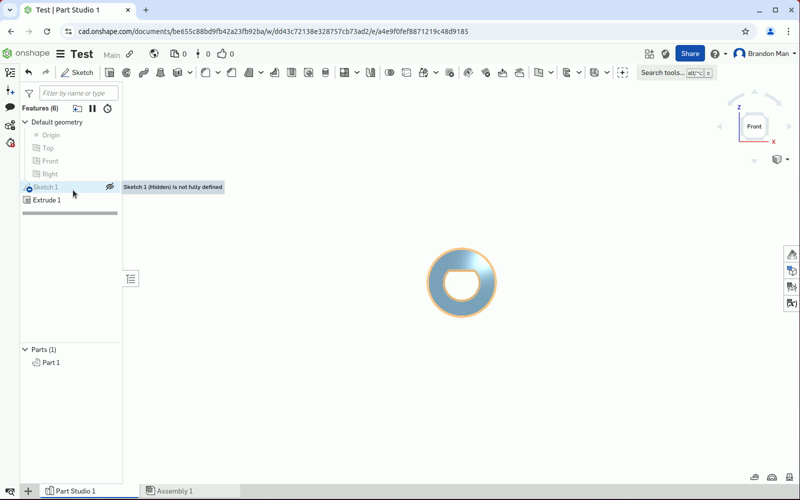
click(73, 189)
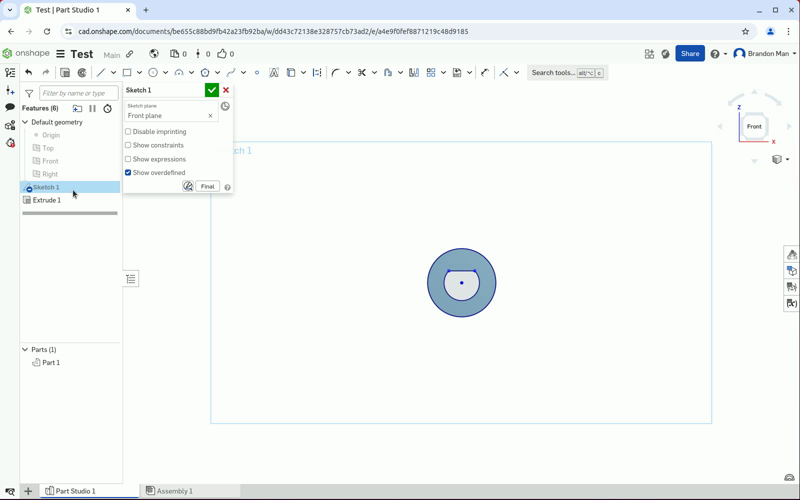
mouse_move(229, 92)
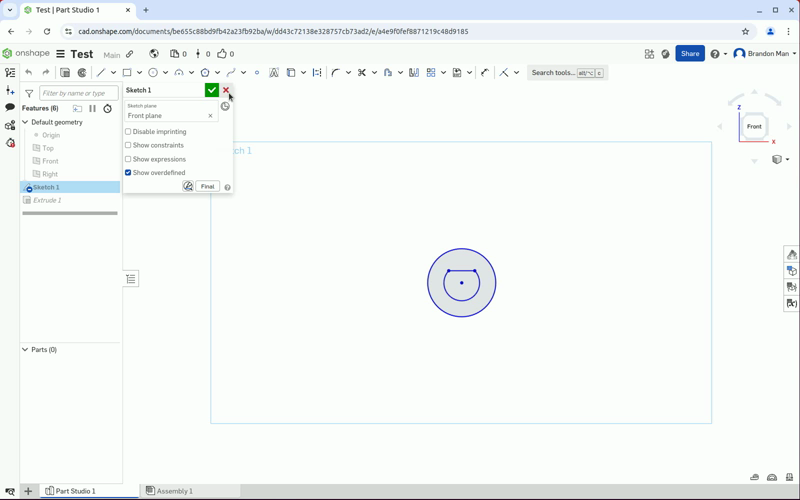
click(229, 92)
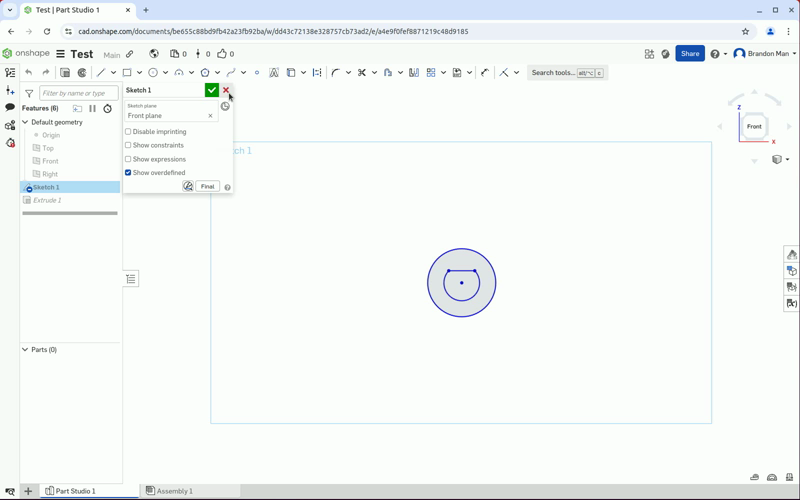
key(shift+s)
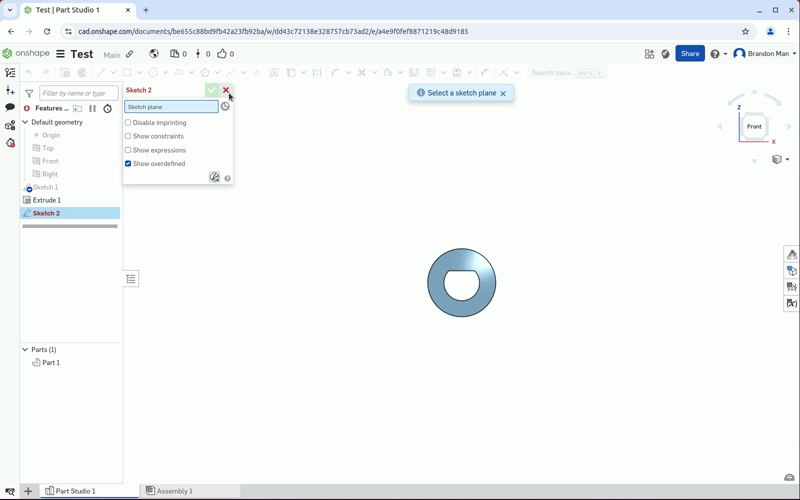
mouse_move(73, 163)
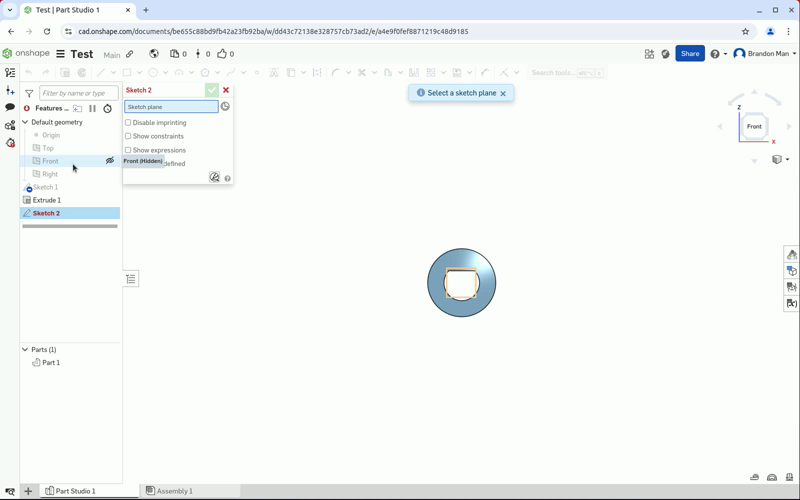
click(73, 163)
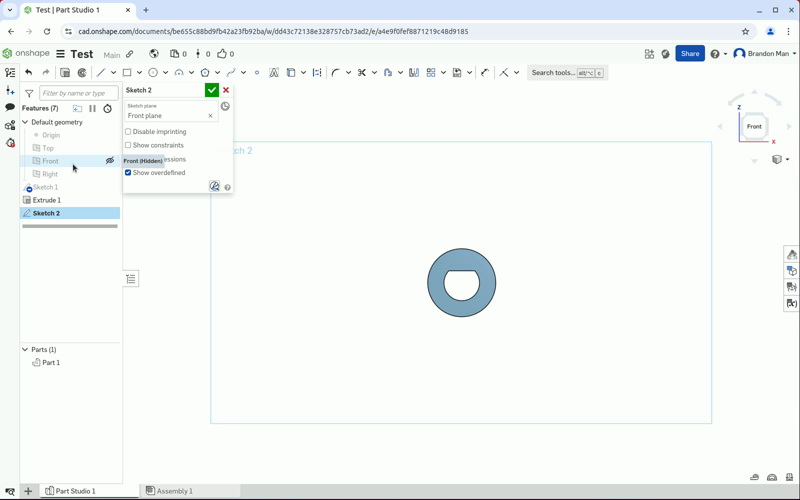
mouse_move(73, 352)
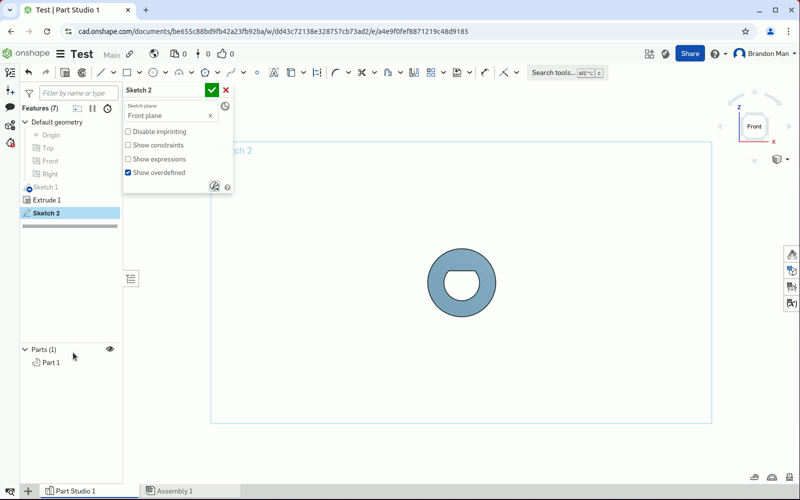
key(y)
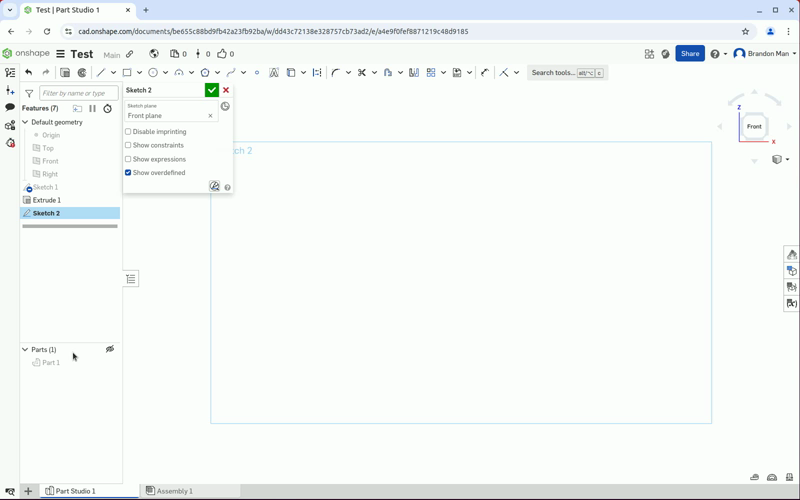
key(c)
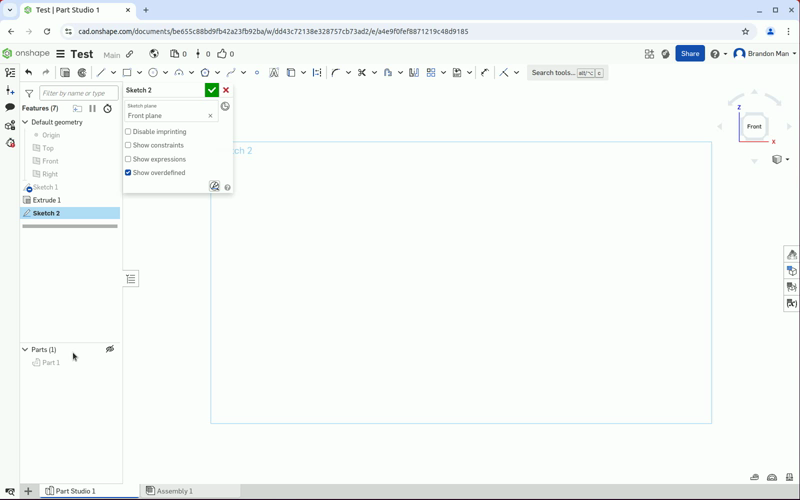
key_down(shift)
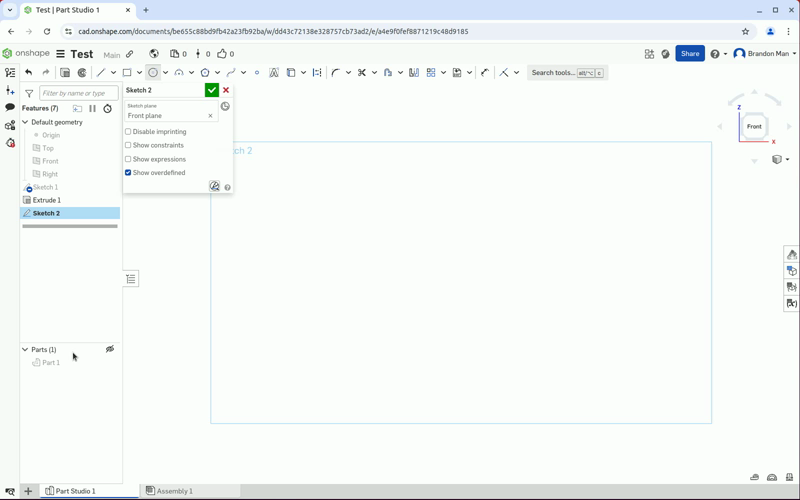
mouse_move(460, 282)
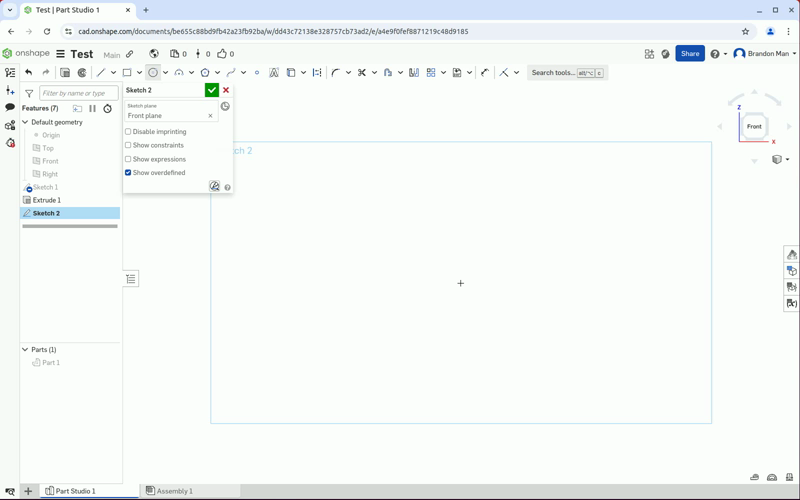
click(460, 282)
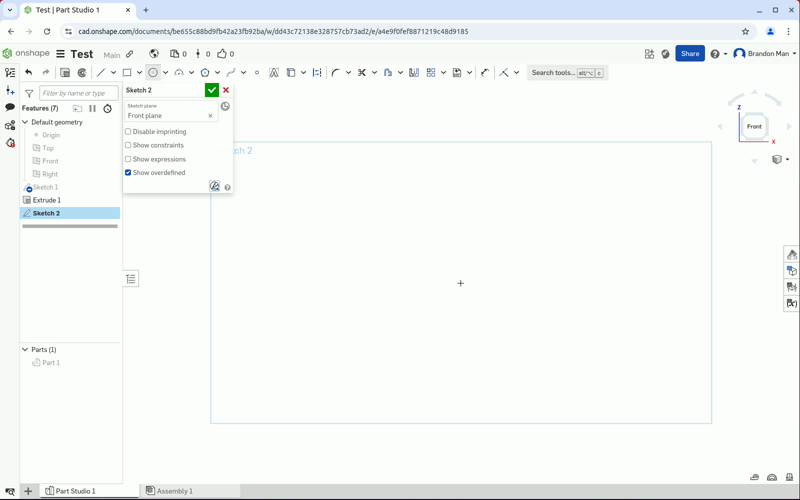
key_up(shift)
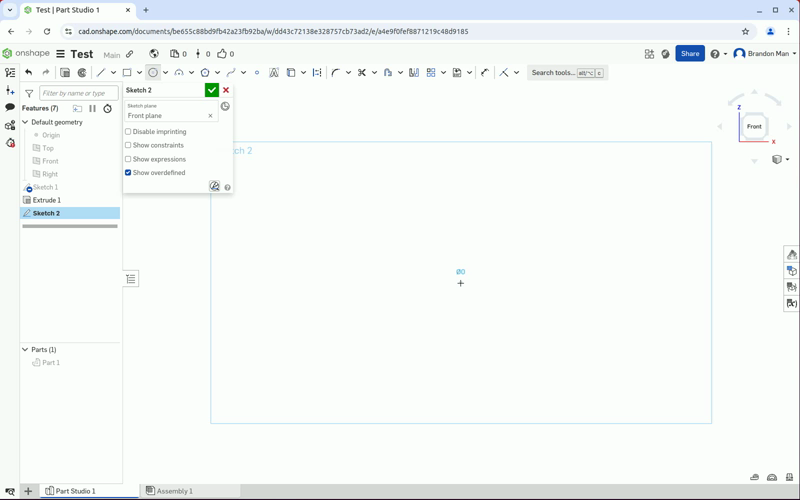
mouse_move(528, 282)
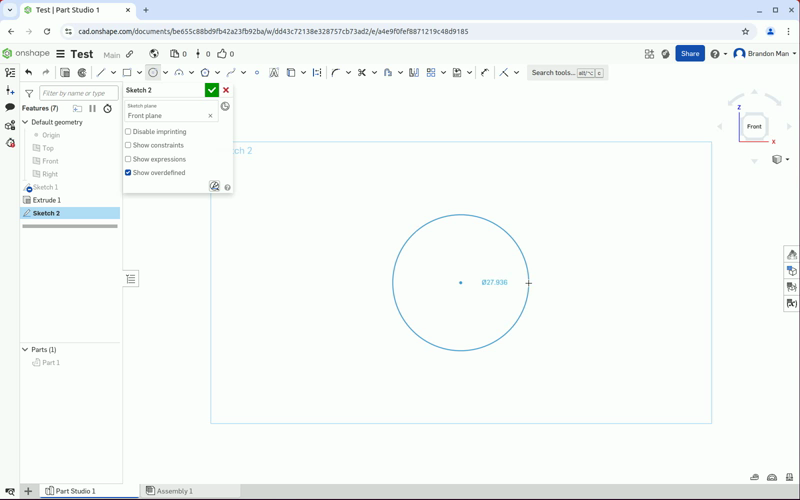
click(528, 282)
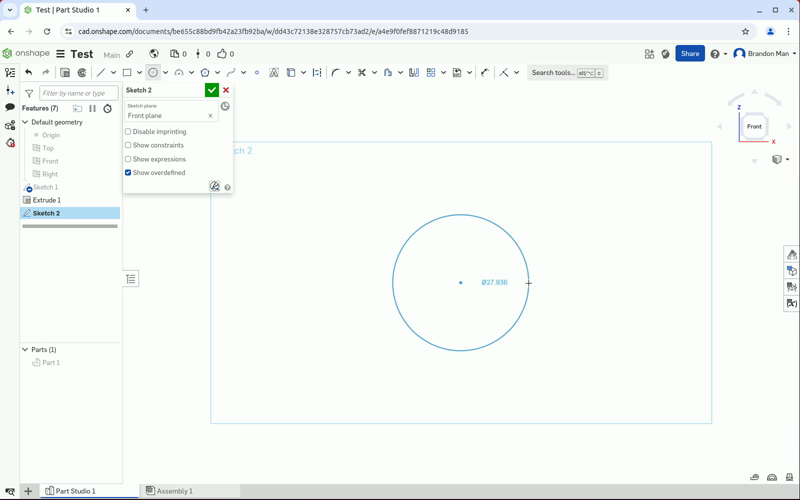
key(esc)
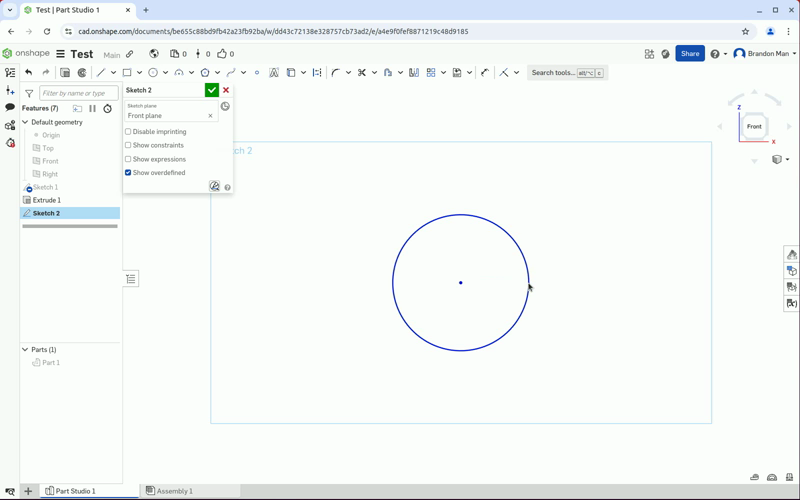
key(c)
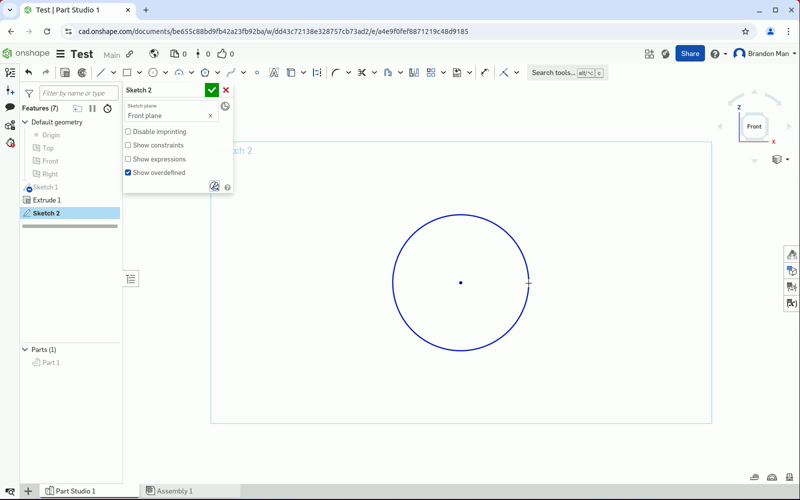
key_down(shift)
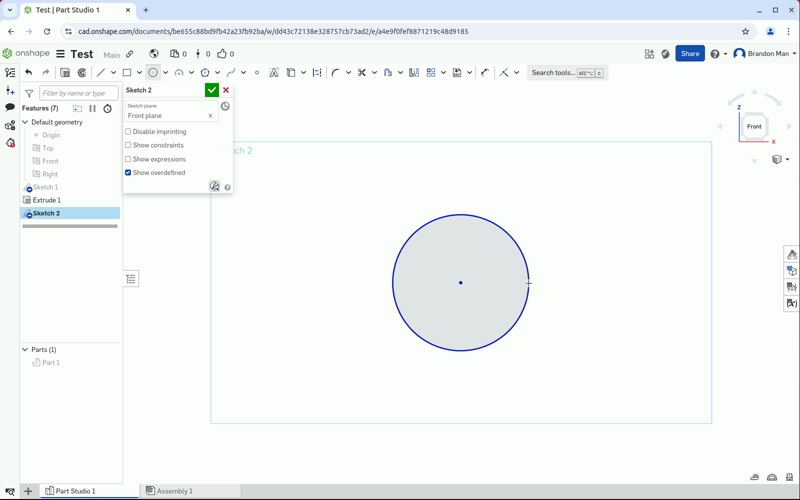
mouse_move(460, 282)
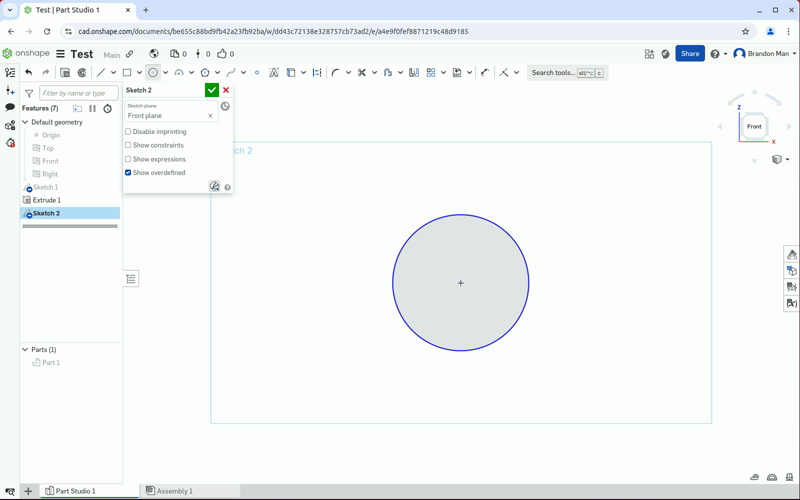
click(460, 282)
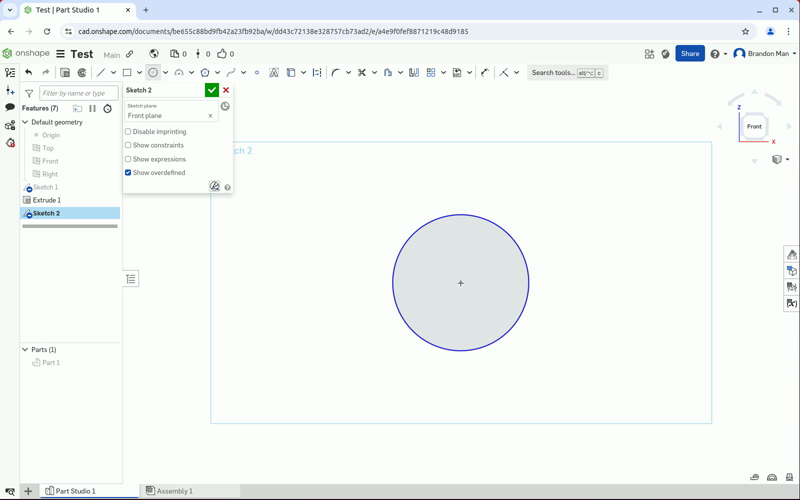
key_up(shift)
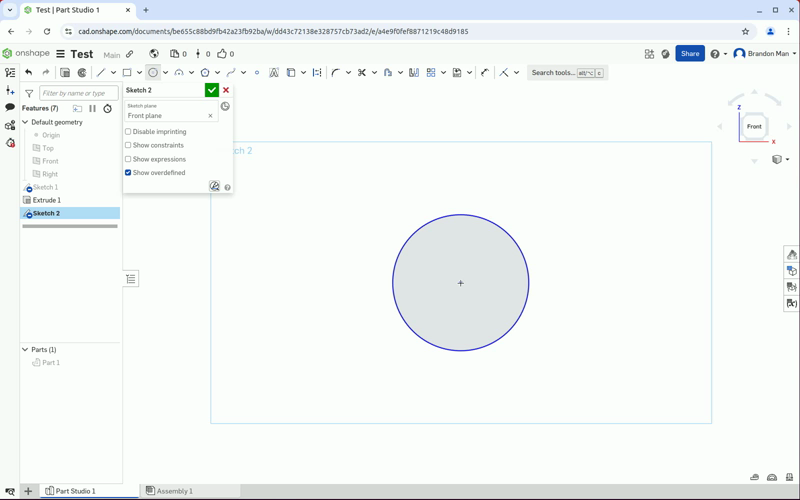
mouse_move(493, 282)
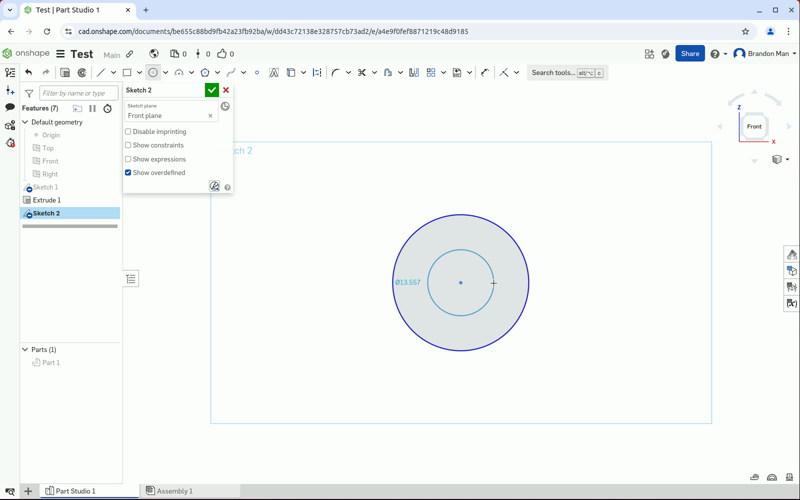
click(493, 282)
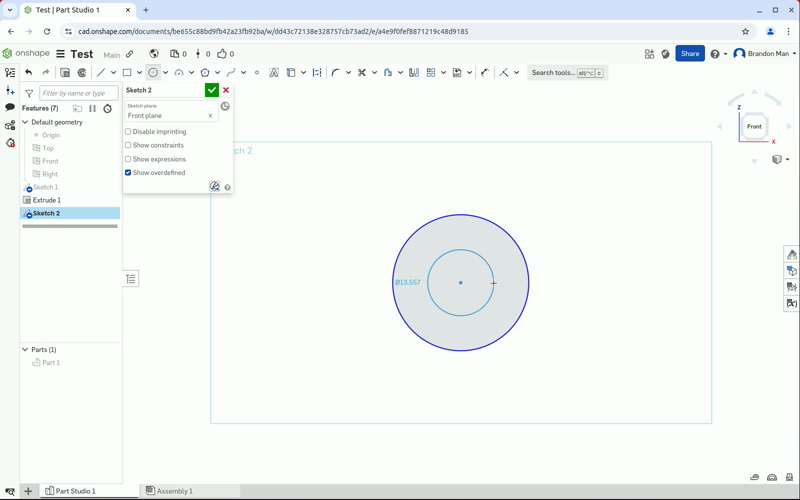
key(esc)
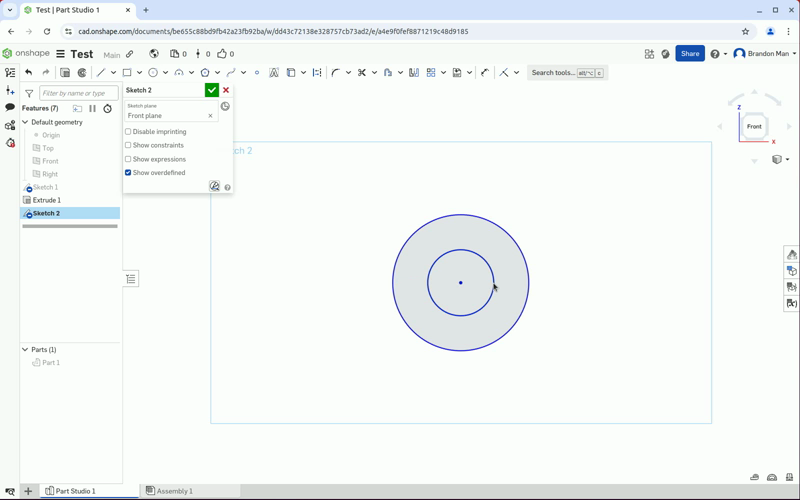
mouse_move(412, 303)
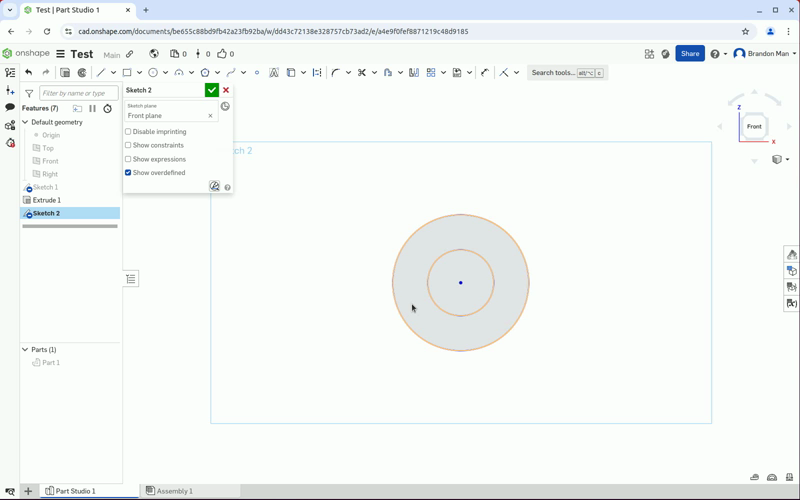
click(412, 303)
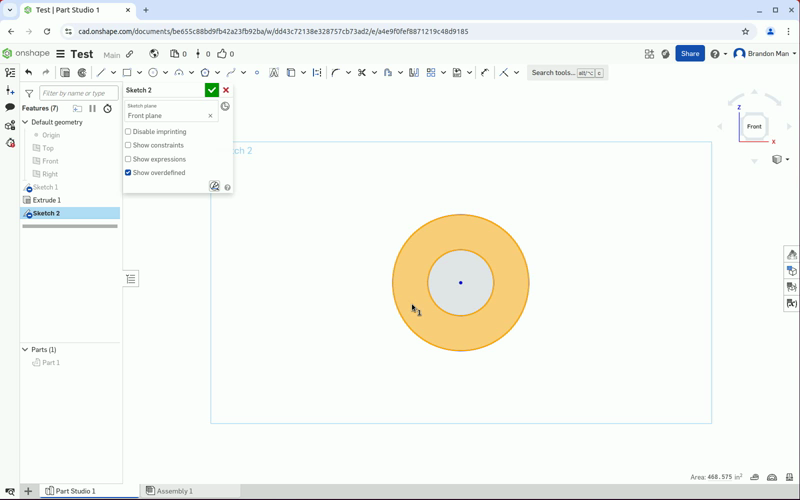
mouse_move(73, 352)
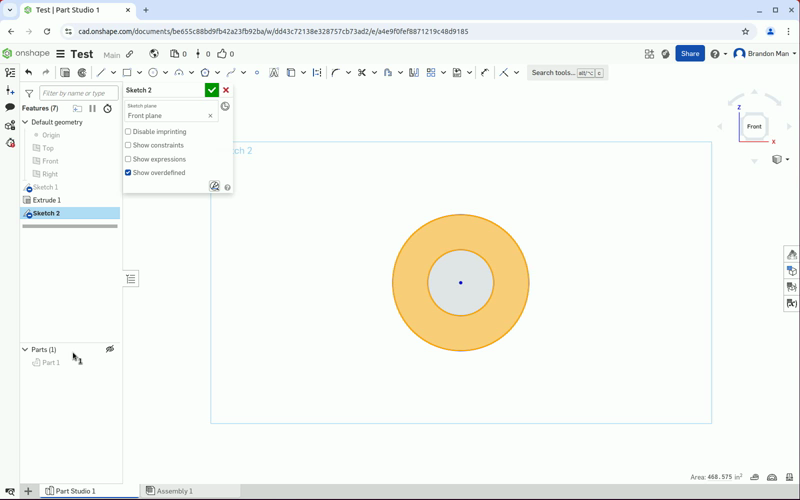
key(shift+y)
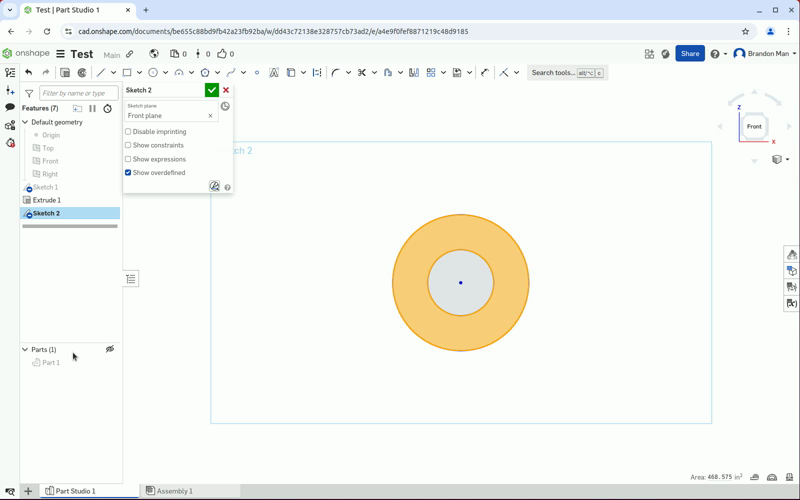
key(shift+e)
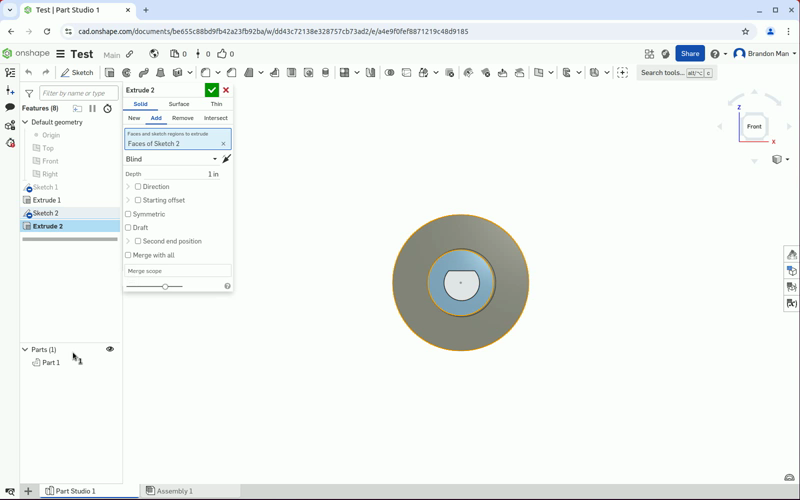
mouse_move(143, 106)
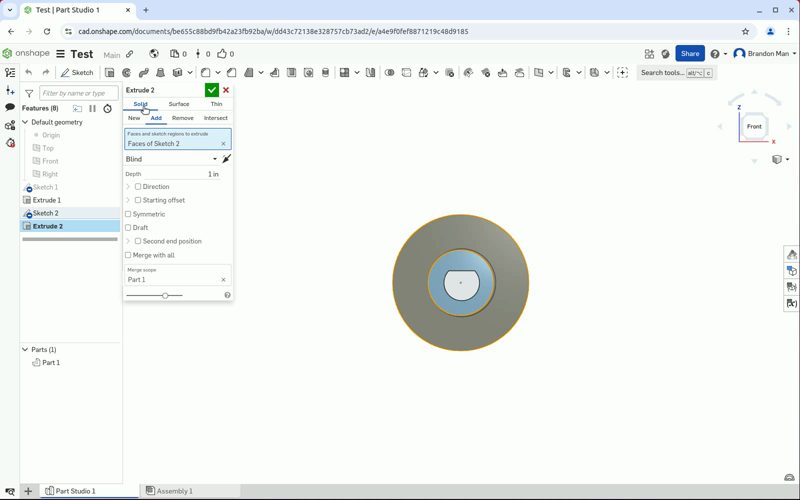
click(143, 106)
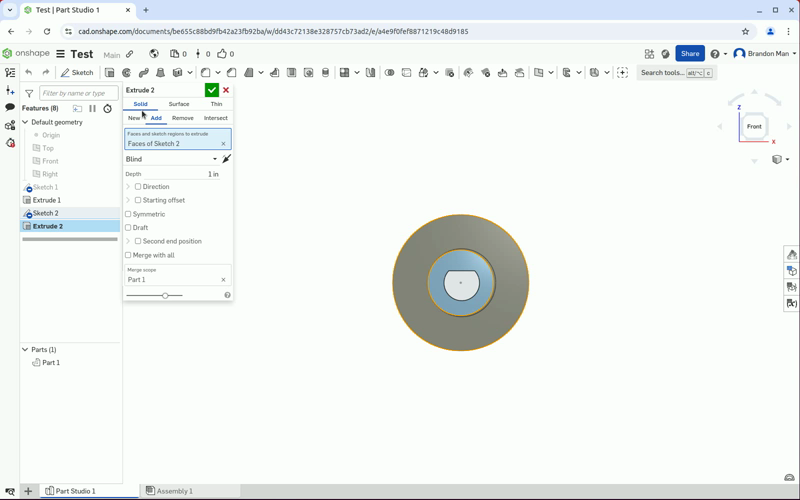
mouse_move(137, 120)
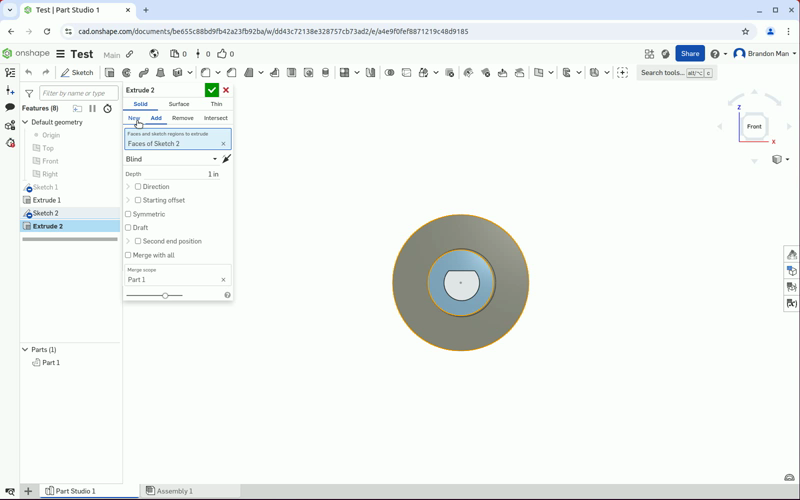
click(137, 120)
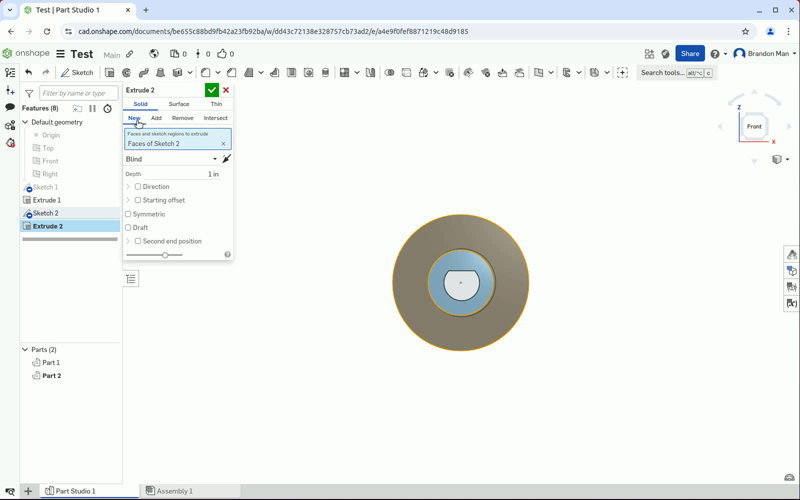
key(tab, 4)
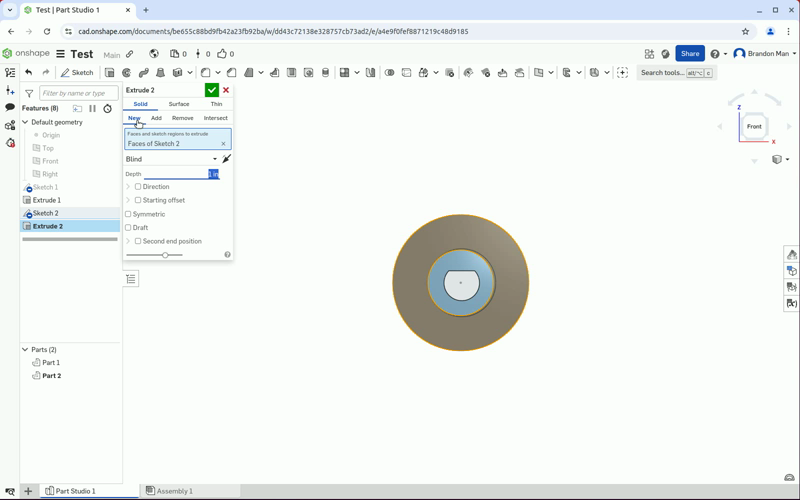
text(2.407)
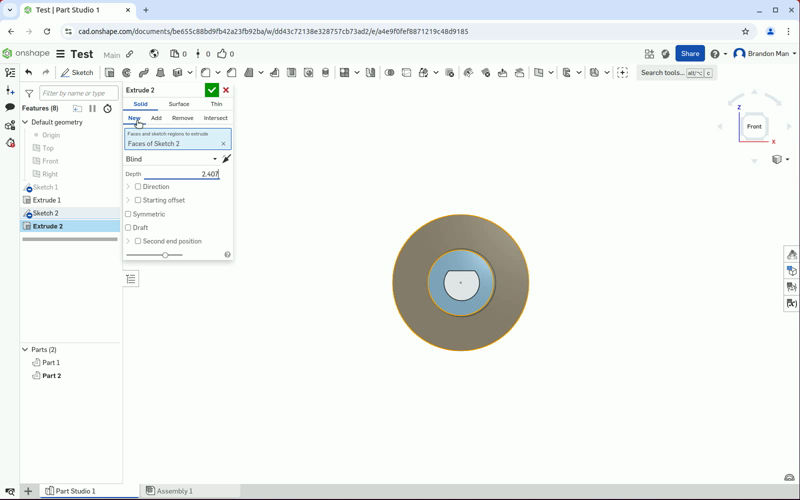
key(enter)
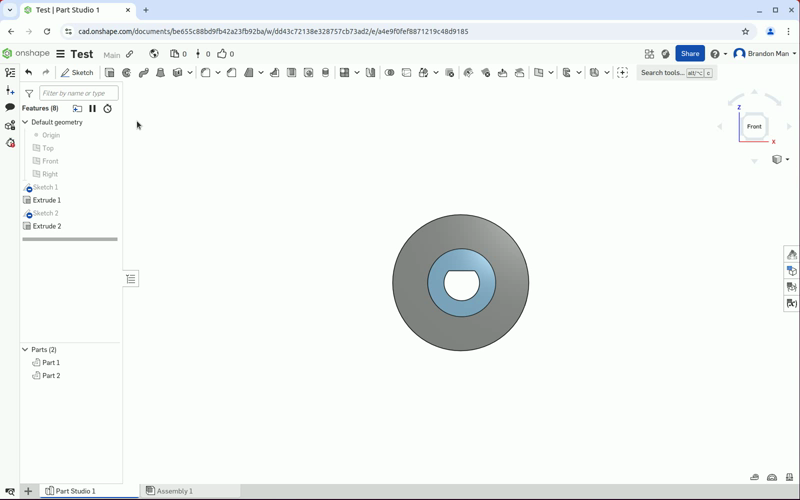
key(shift+h)
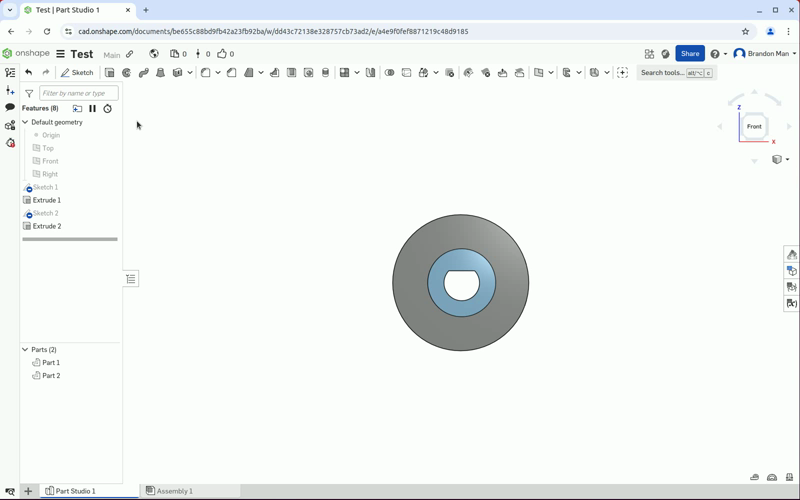
key(shift+h)
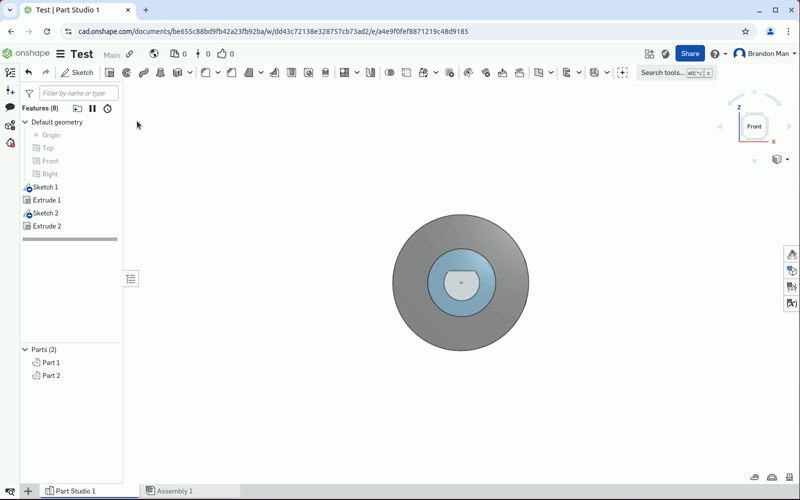
key(shift+7)
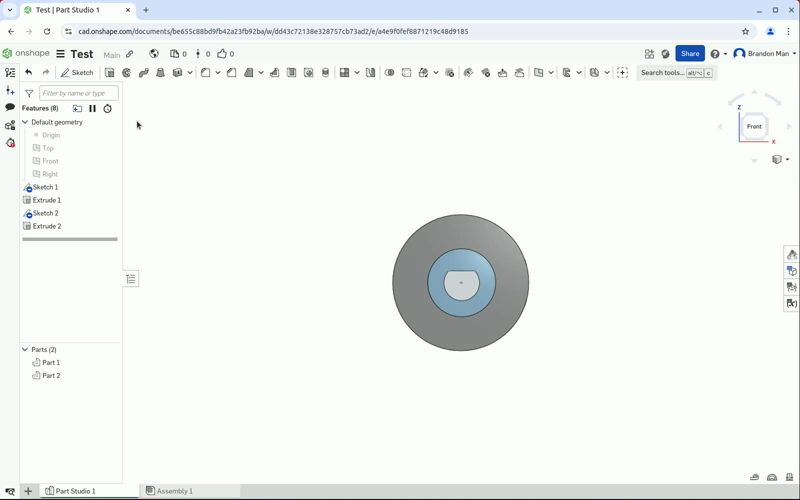
key(left, 2)
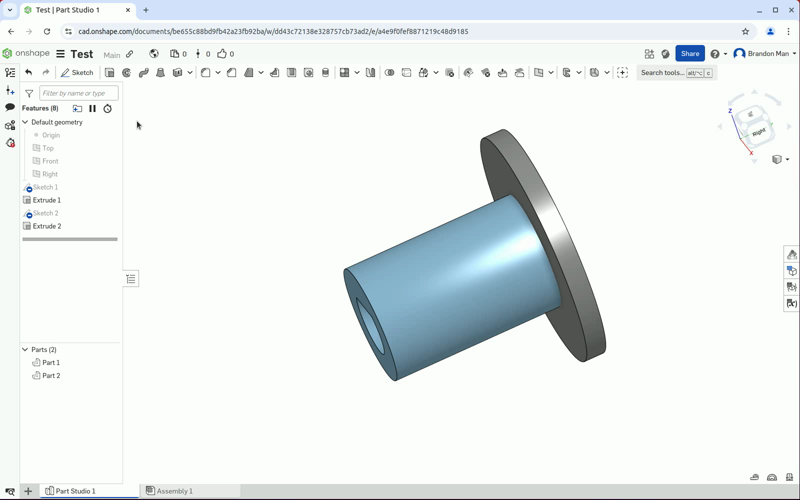
key(down, 2)
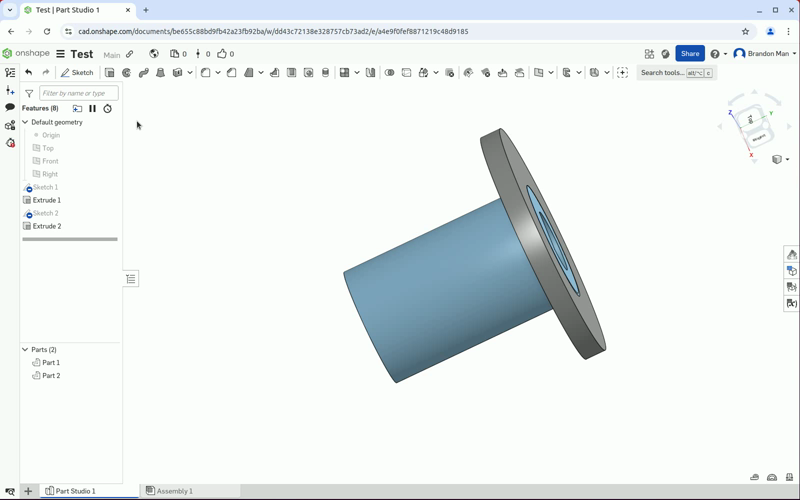
key(up, 2)
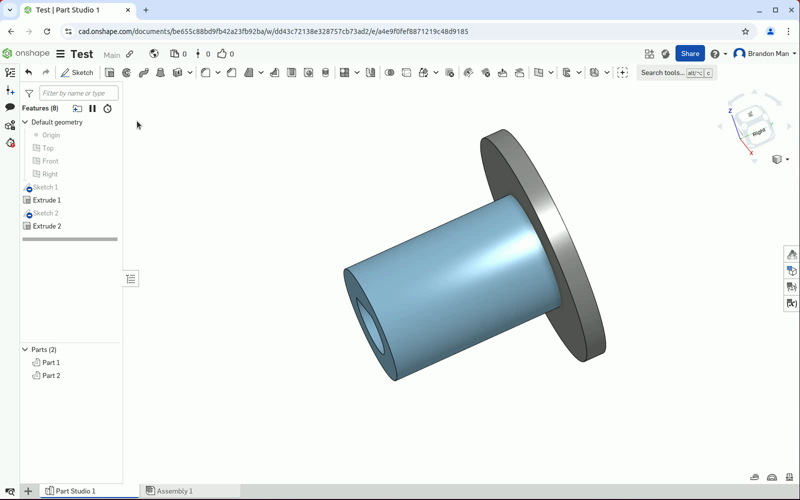
key(right, 2)
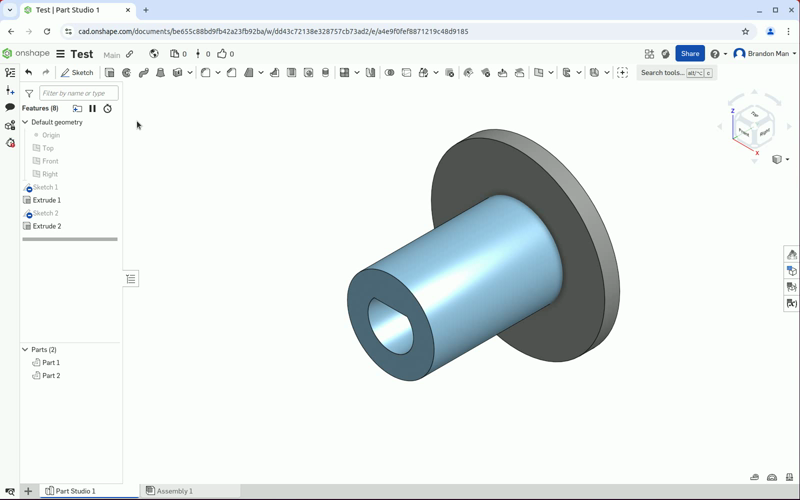
mouse_move(73, 189)
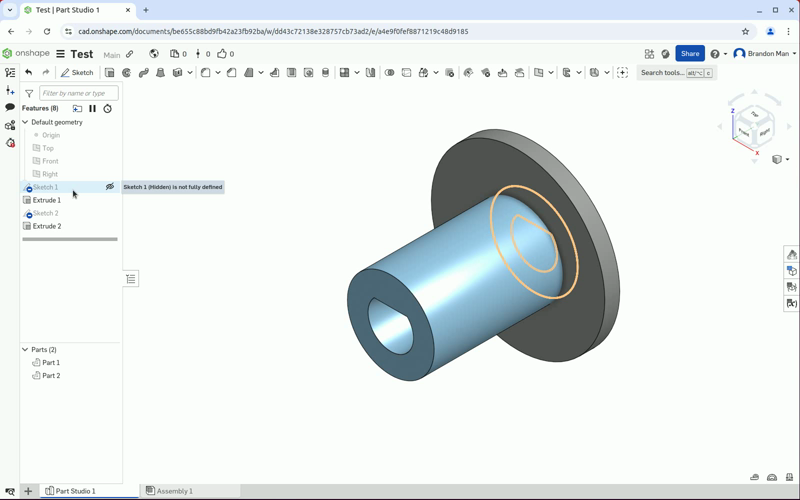
click(73, 189)